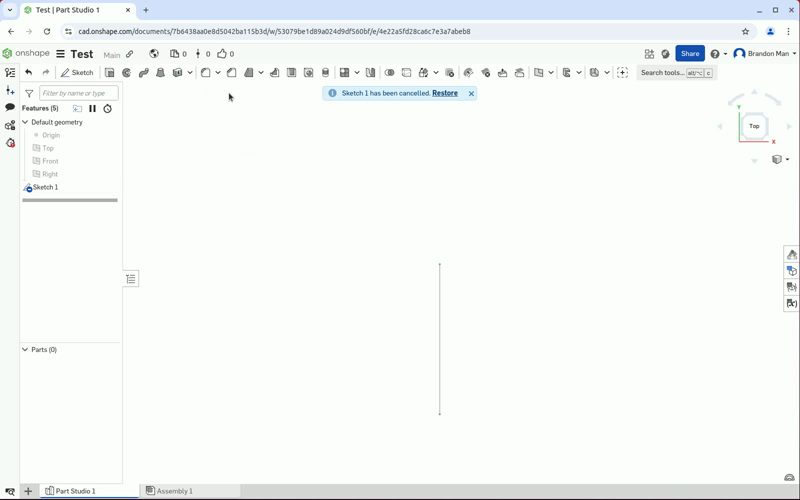
key(shift+h)
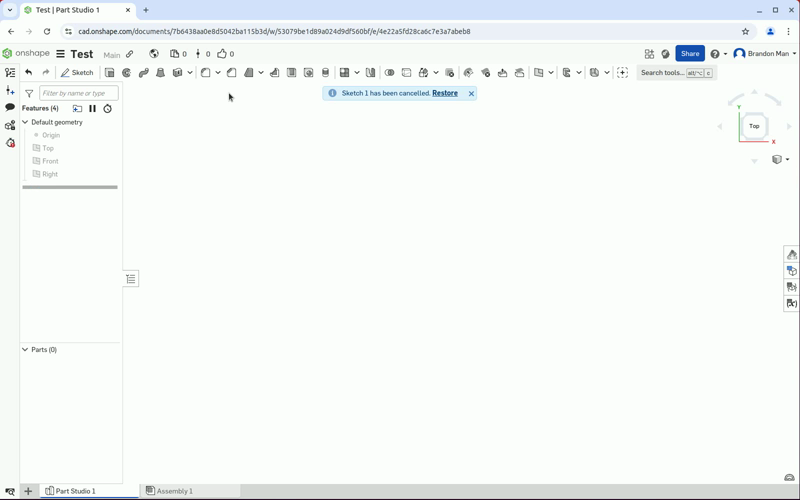
mouse_move(73, 352)
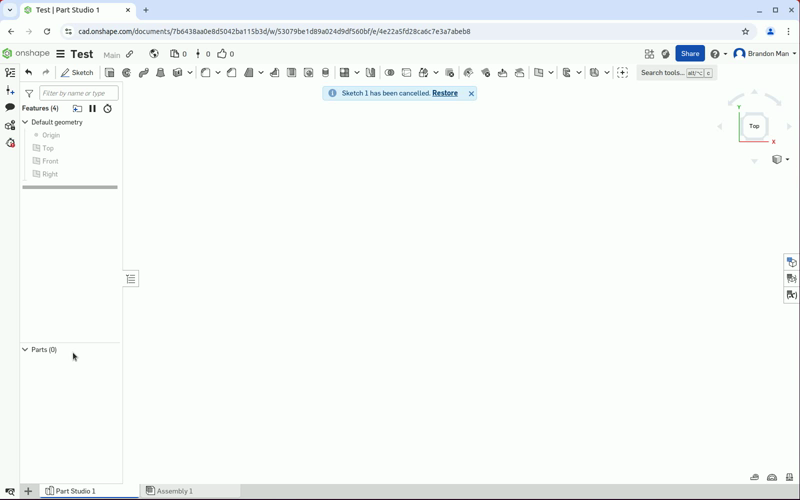
key(y)
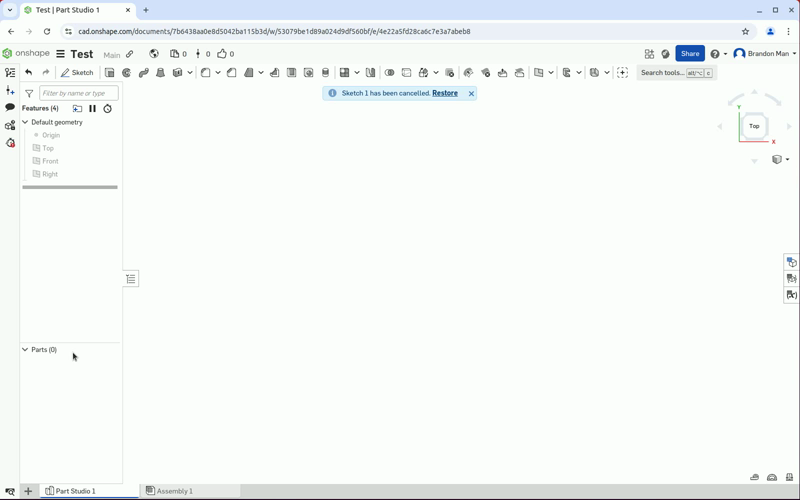
key(shift+p)
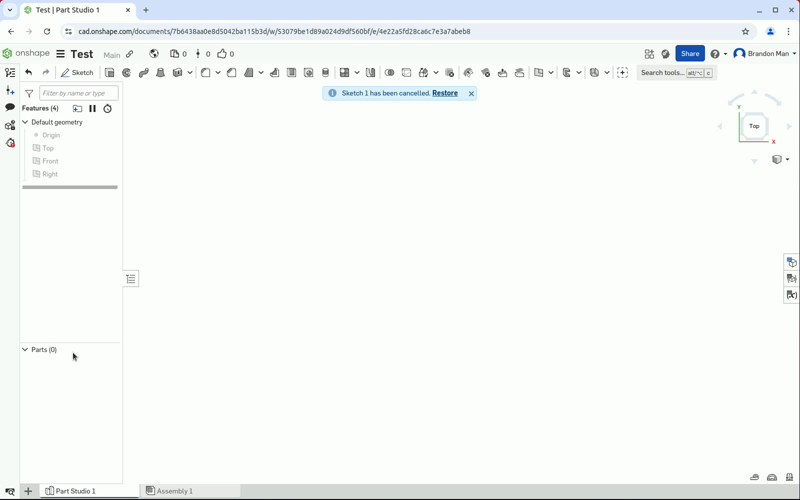
key(space)
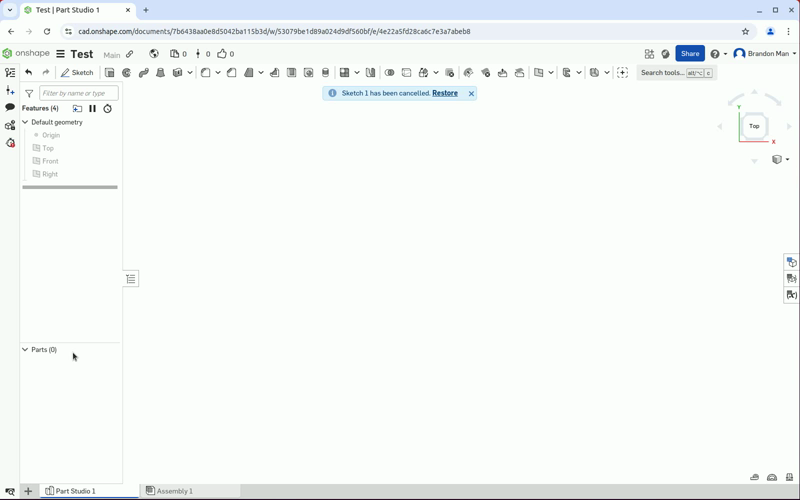
key_down(shift)
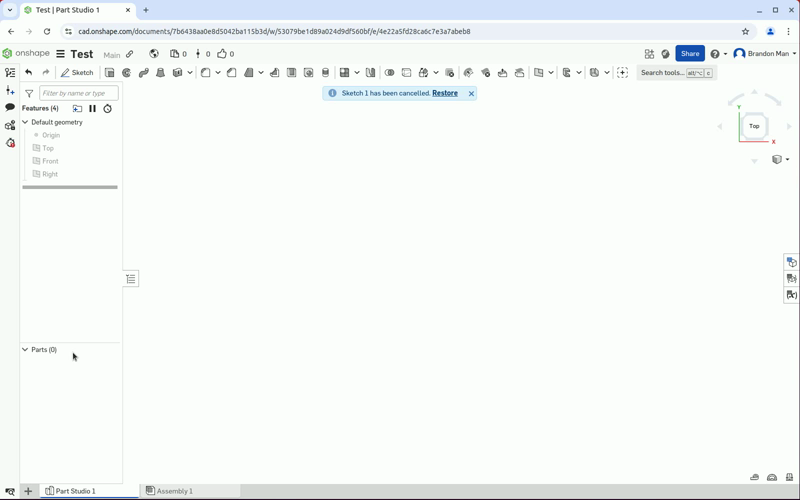
key(up)
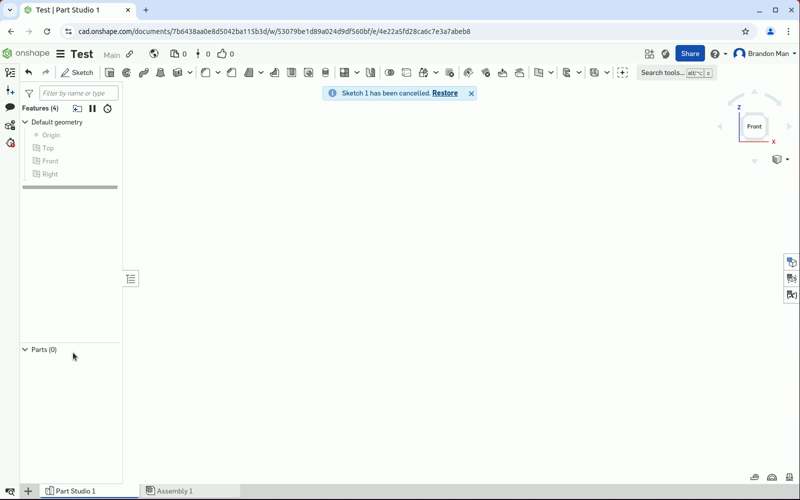
key_up(shift)
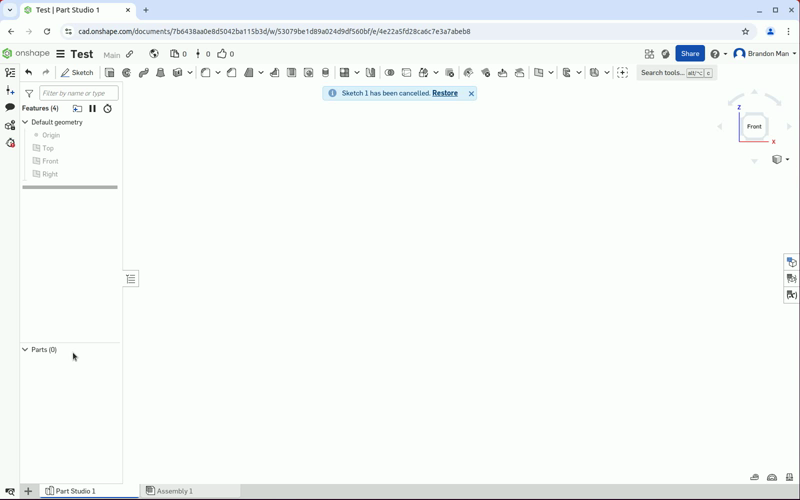
mouse_move(73, 352)
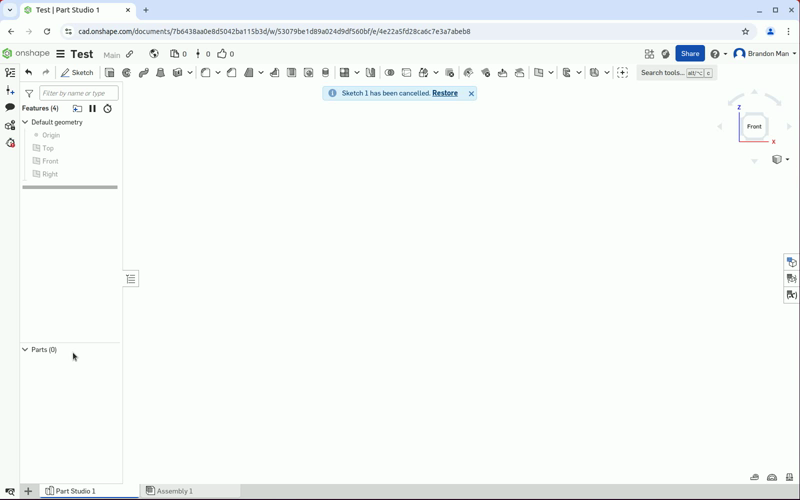
key(shift+y)
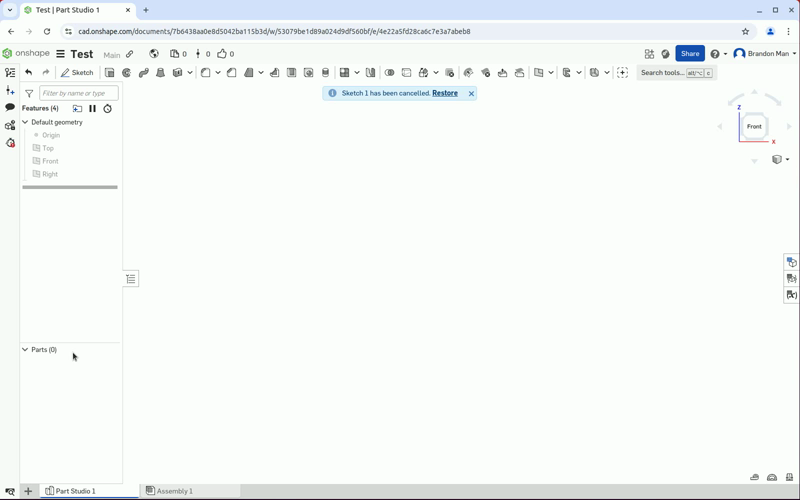
key(shift+s)
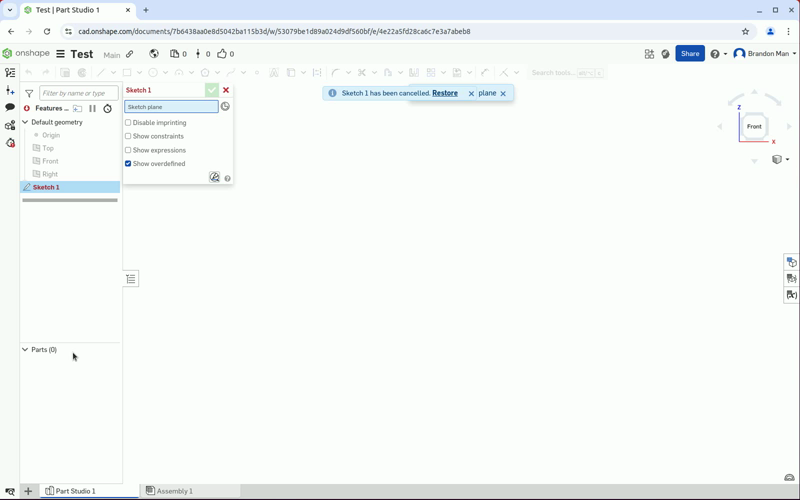
mouse_move(73, 163)
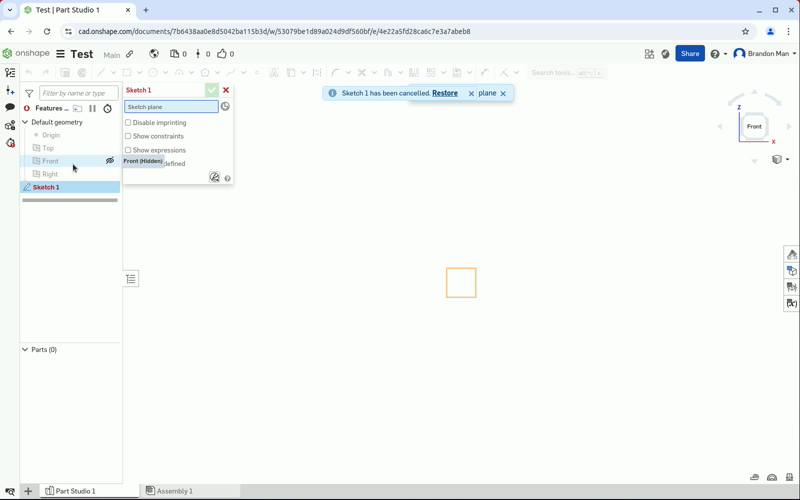
click(73, 163)
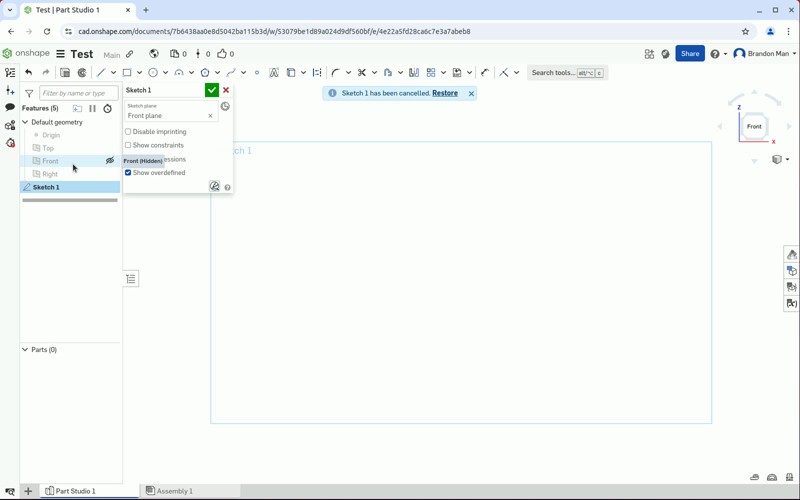
mouse_move(73, 352)
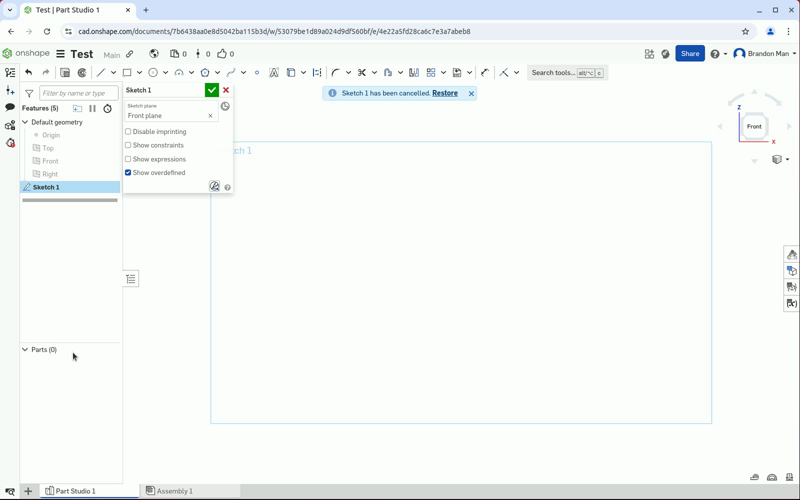
key(y)
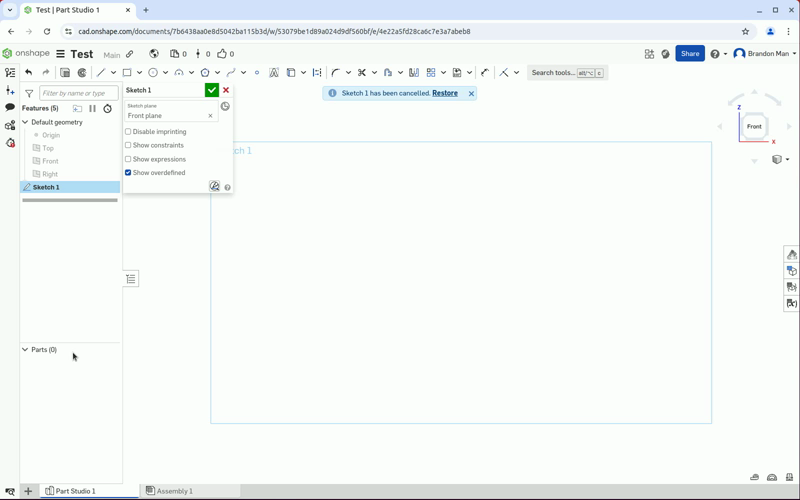
key(l)
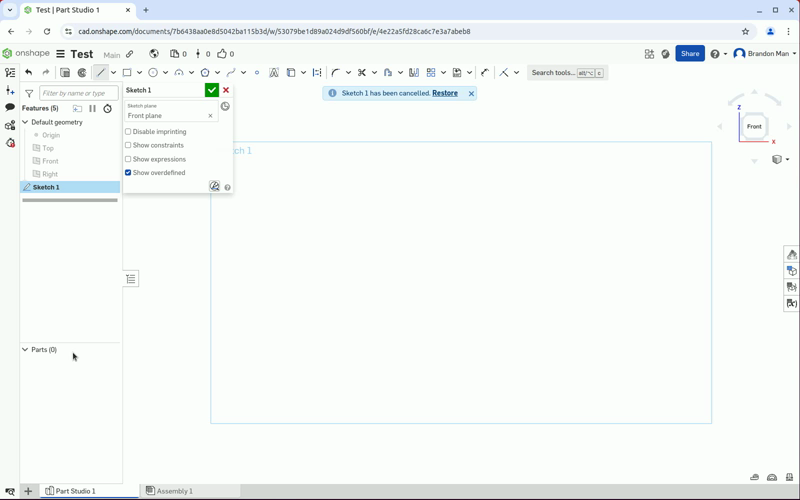
key_down(shift)
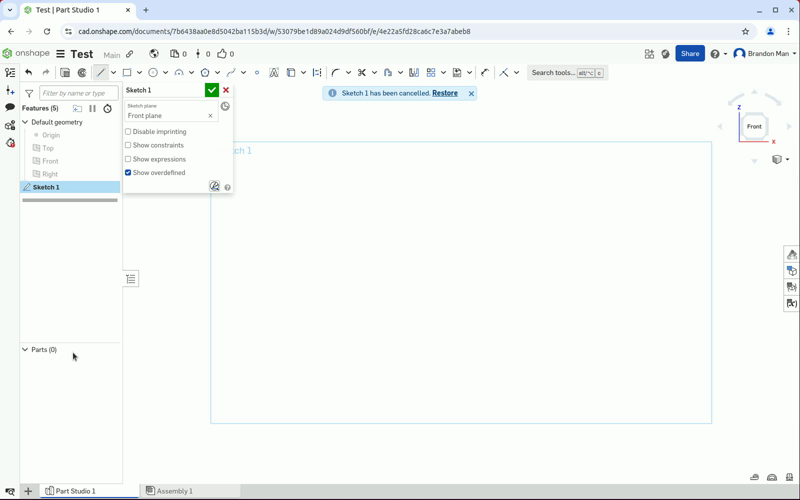
mouse_move(365, 328)
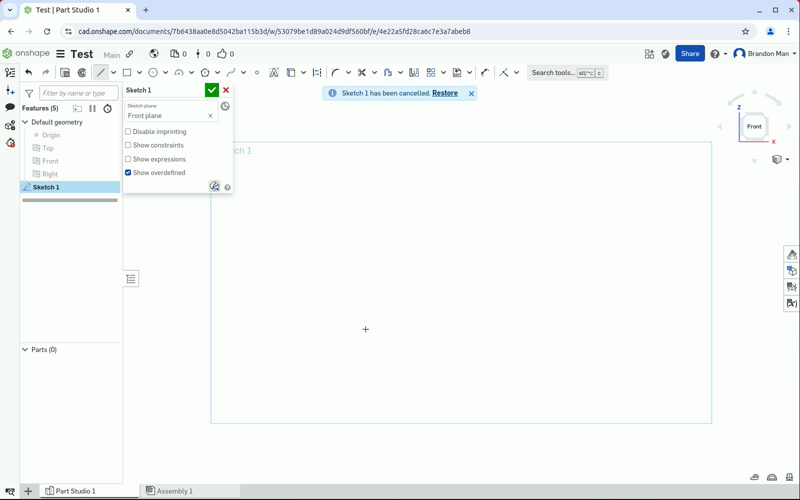
click(365, 328)
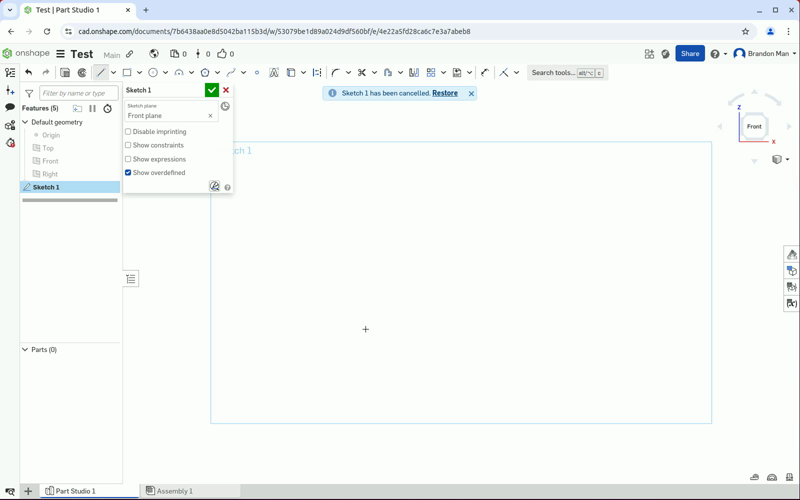
key_up(shift)
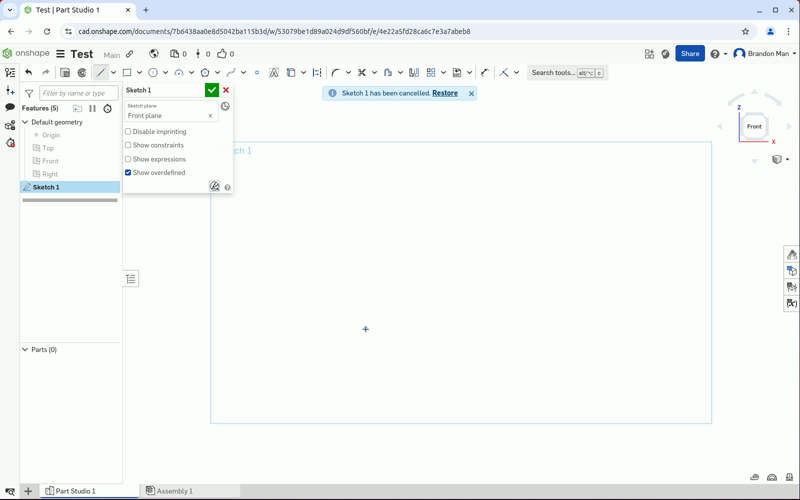
key_down(shift)
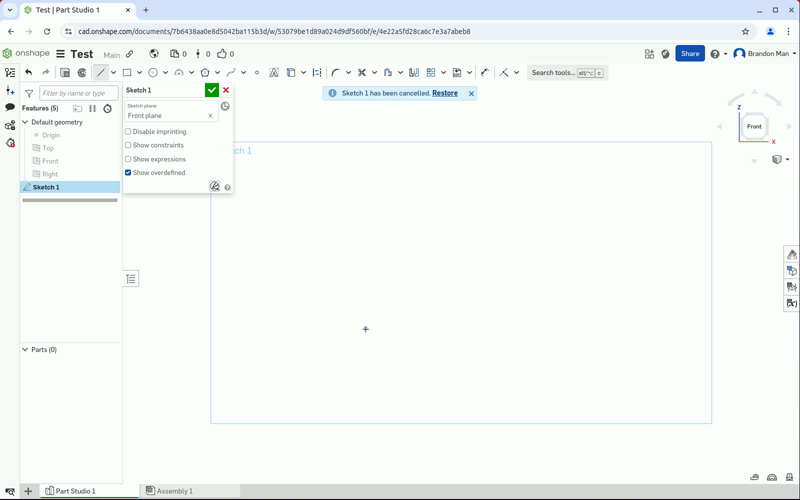
mouse_move(572, 328)
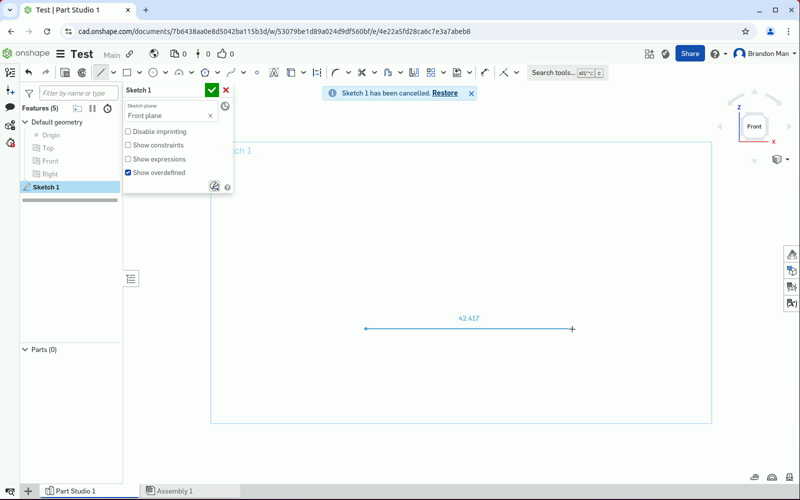
click(572, 328)
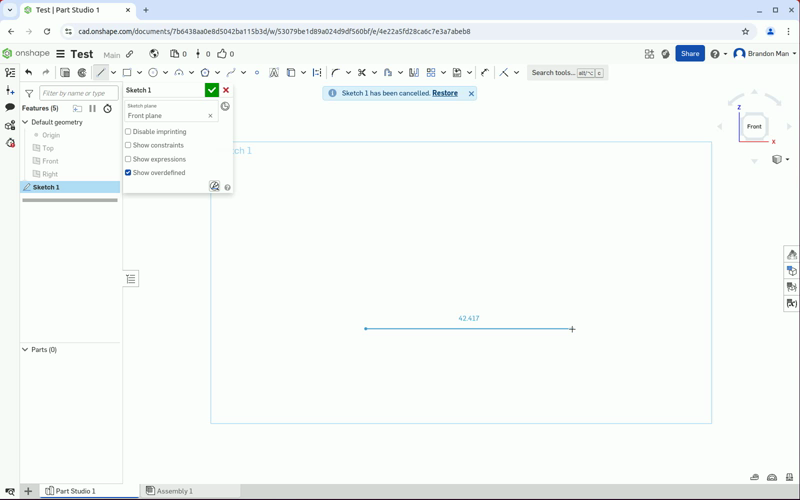
key_up(shift)
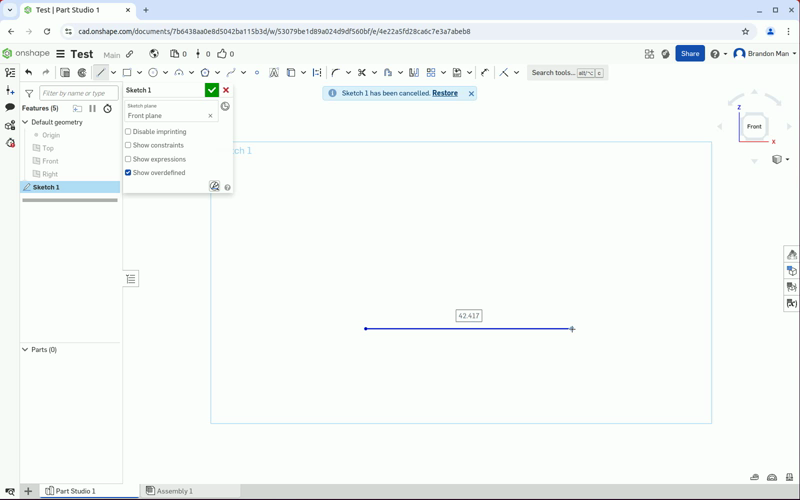
key_down(shift)
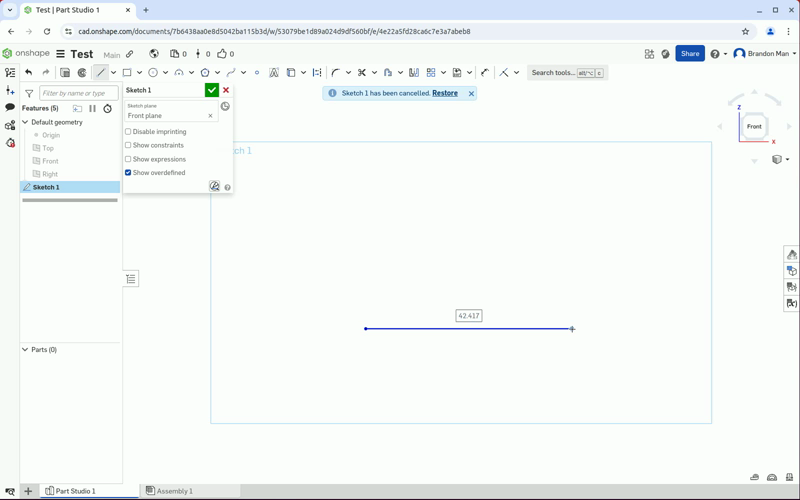
mouse_move(572, 204)
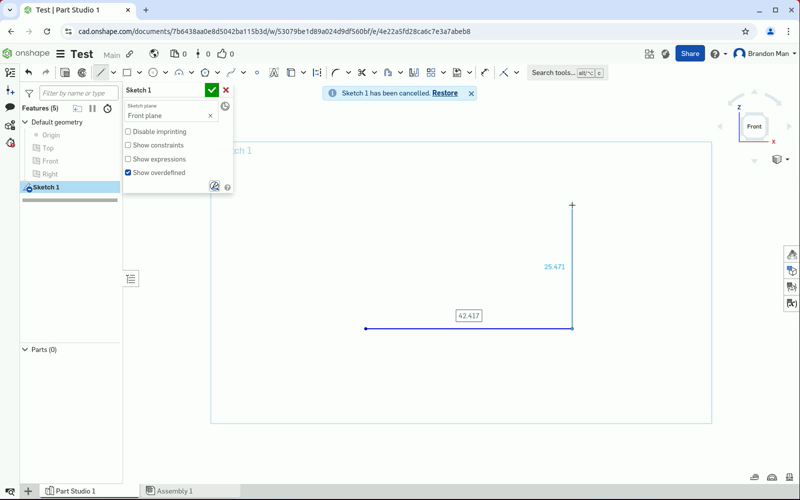
click(572, 204)
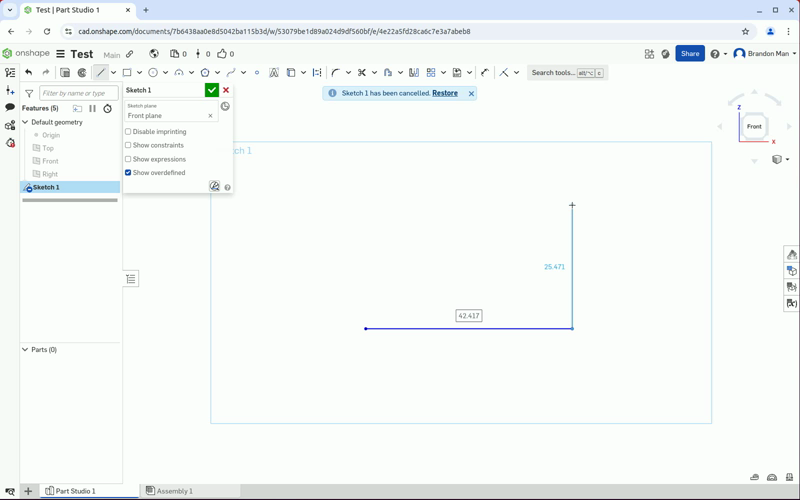
key_up(shift)
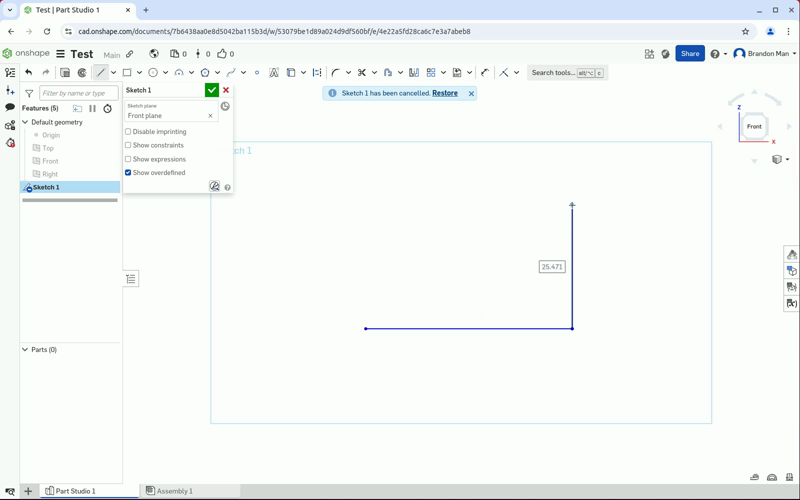
key_down(shift)
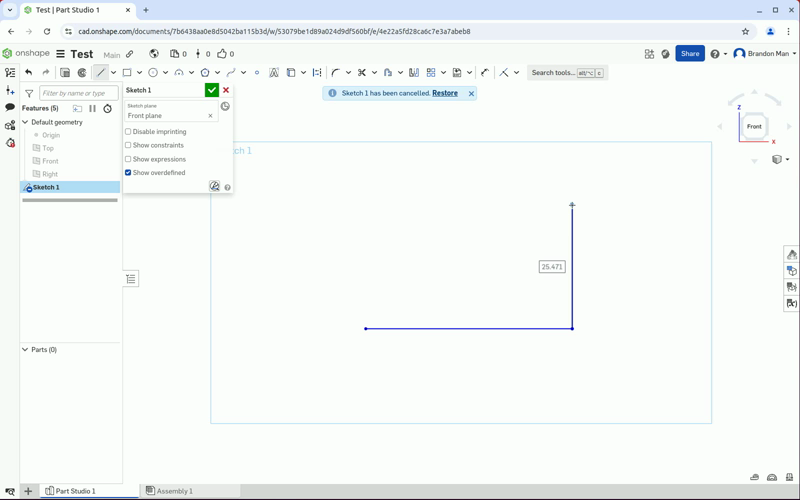
mouse_move(365, 204)
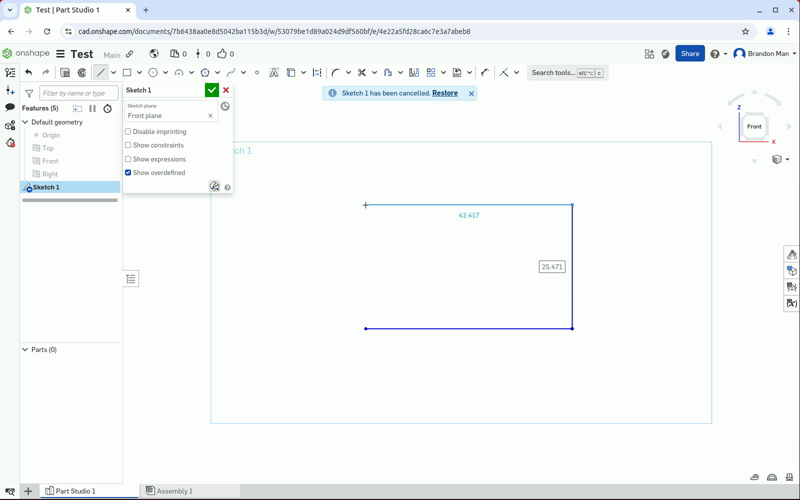
click(365, 204)
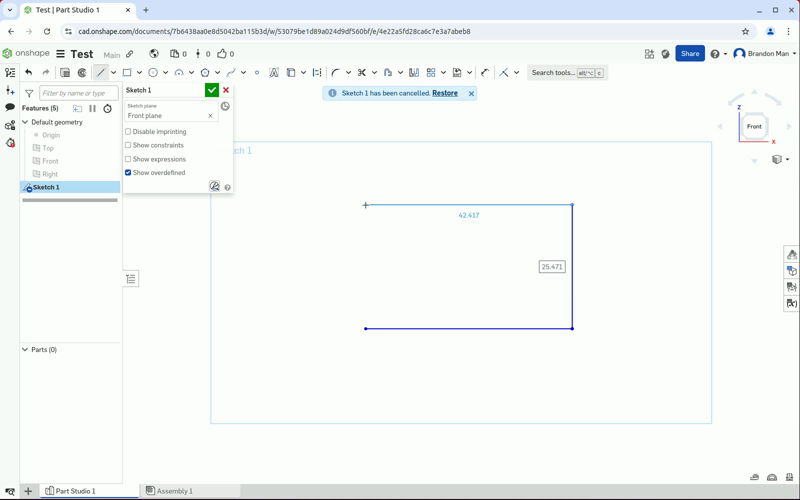
key_up(shift)
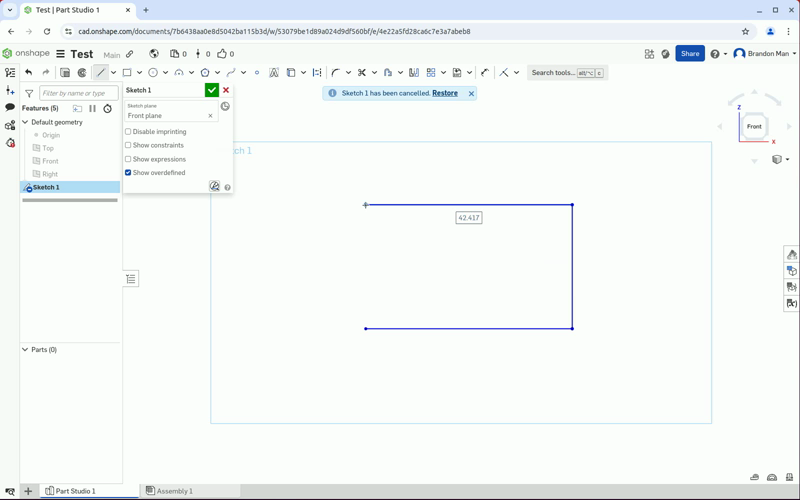
key_down(shift)
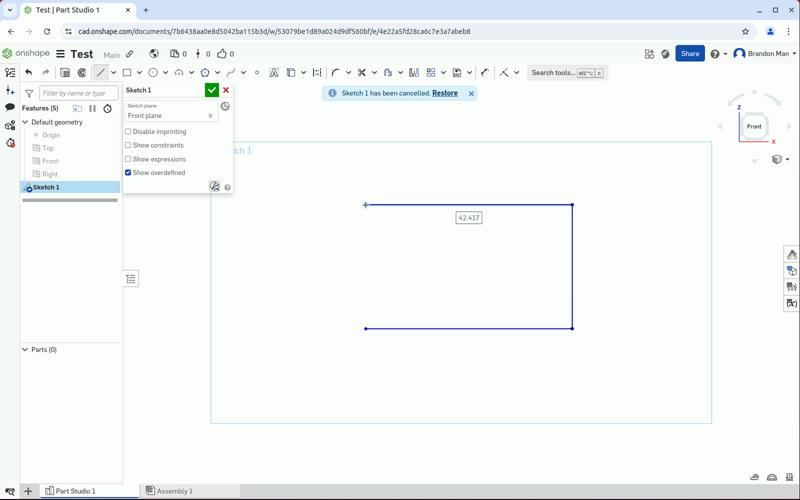
mouse_move(365, 328)
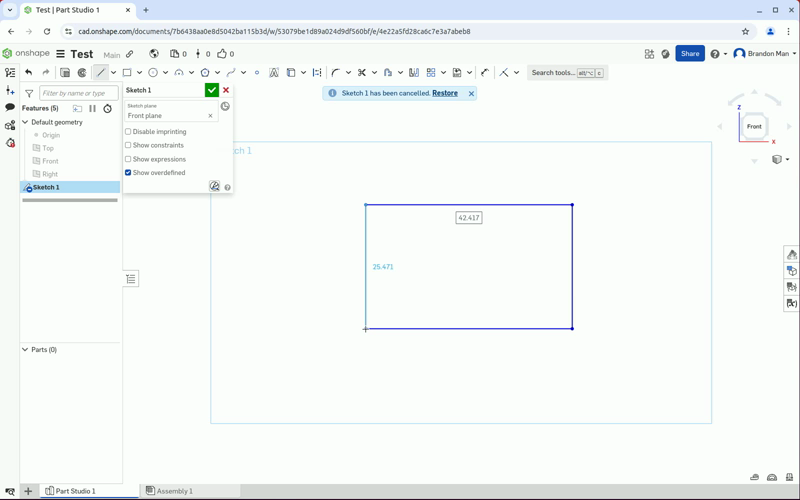
key_up(shift)
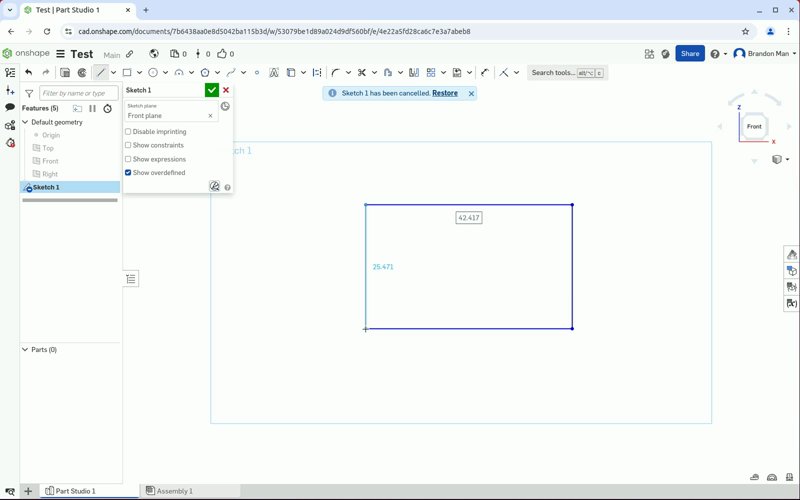
click(365, 328)
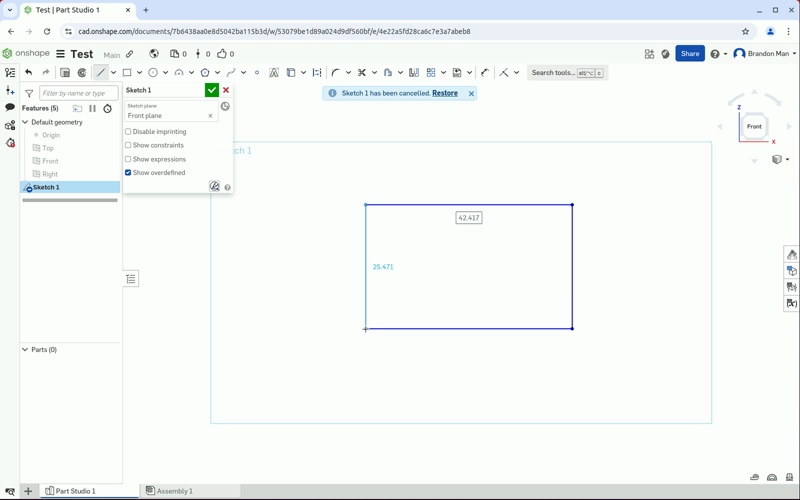
key(esc)
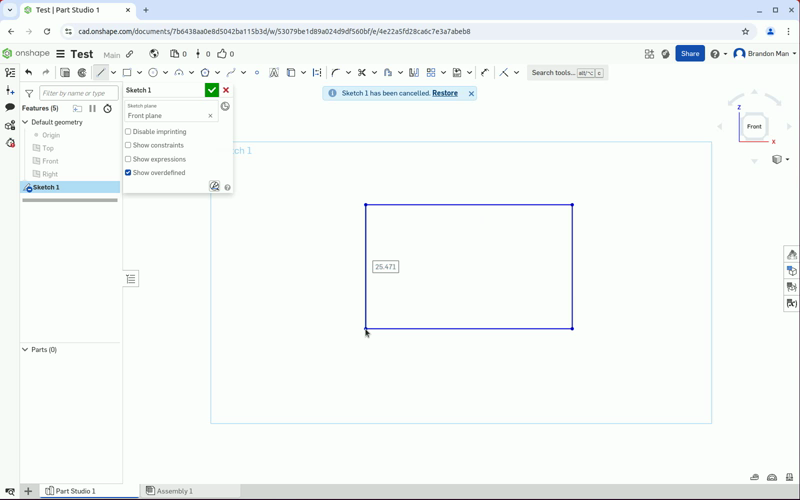
mouse_move(478, 257)
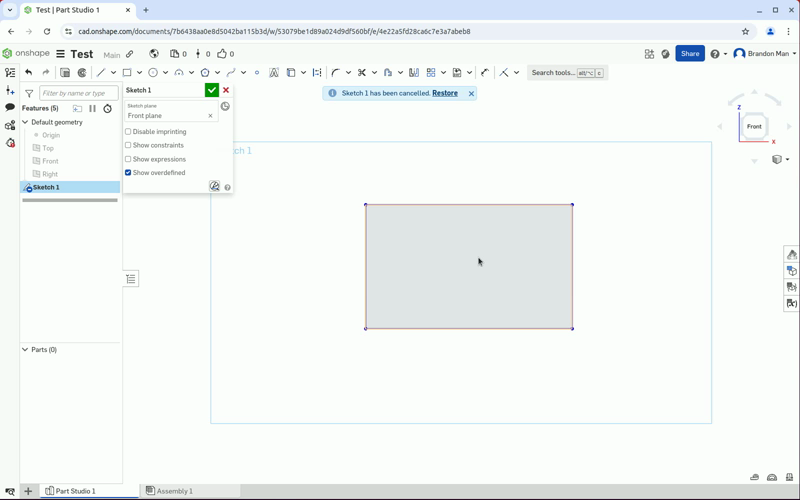
click(478, 257)
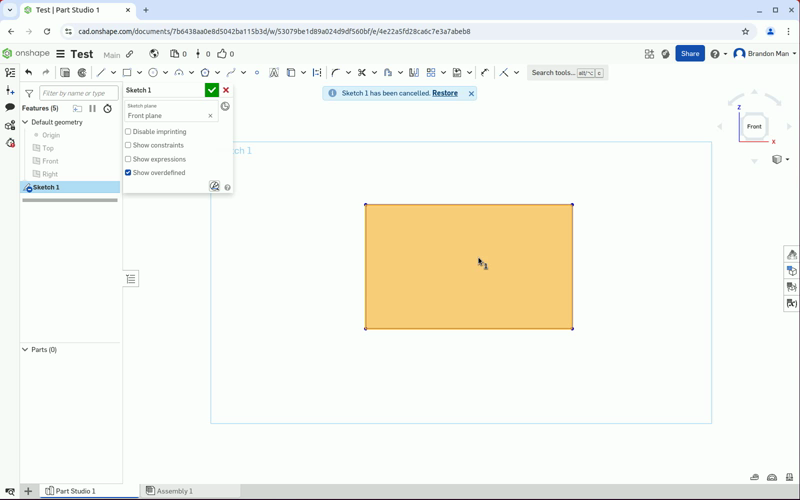
mouse_move(73, 352)
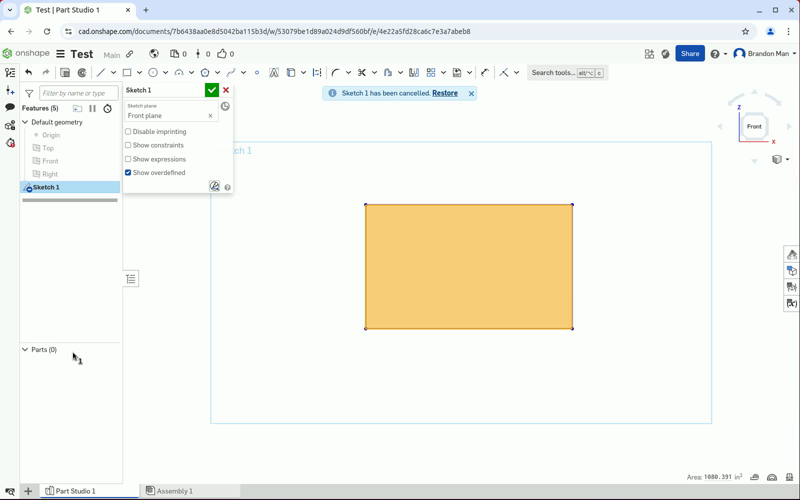
key(shift+y)
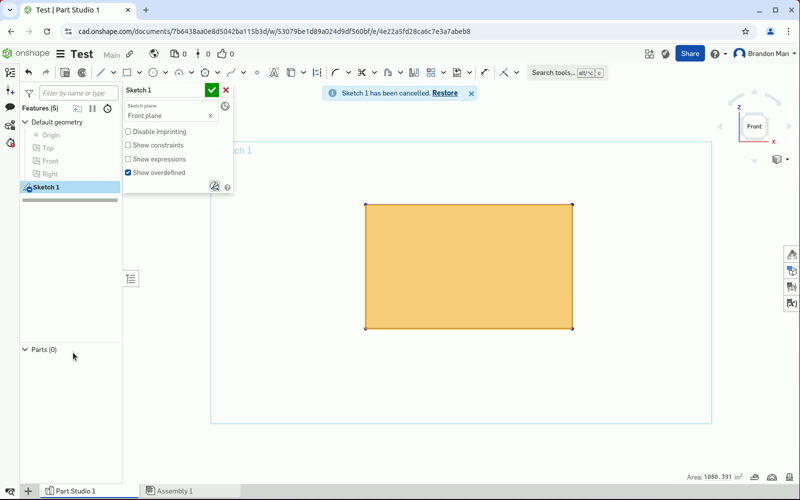
key(shift+e)
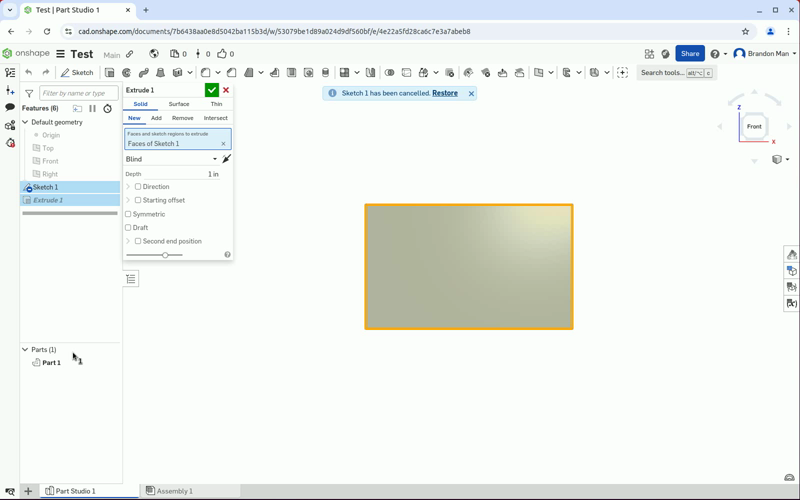
mouse_move(143, 106)
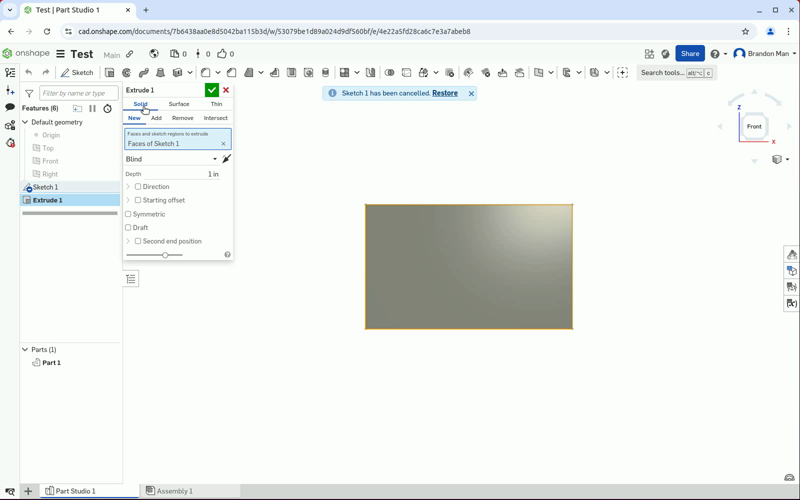
click(143, 106)
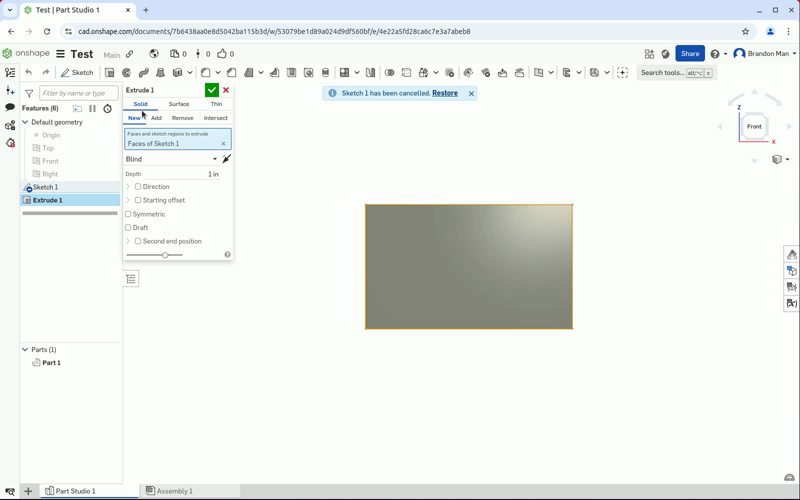
mouse_move(137, 120)
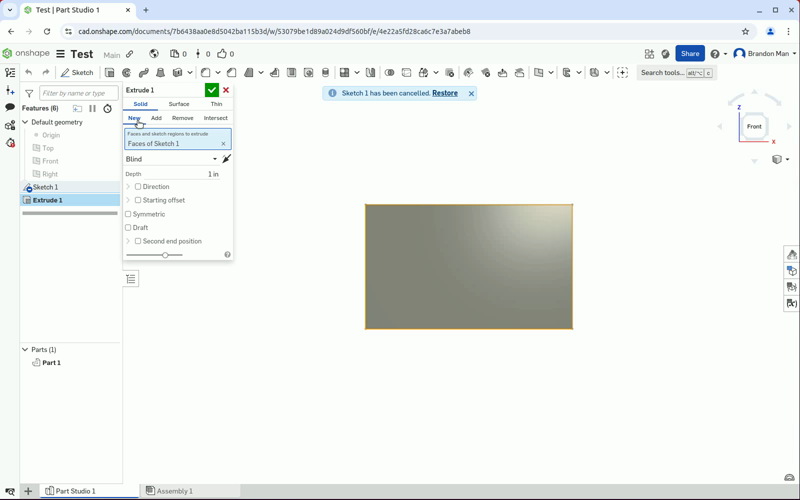
click(137, 120)
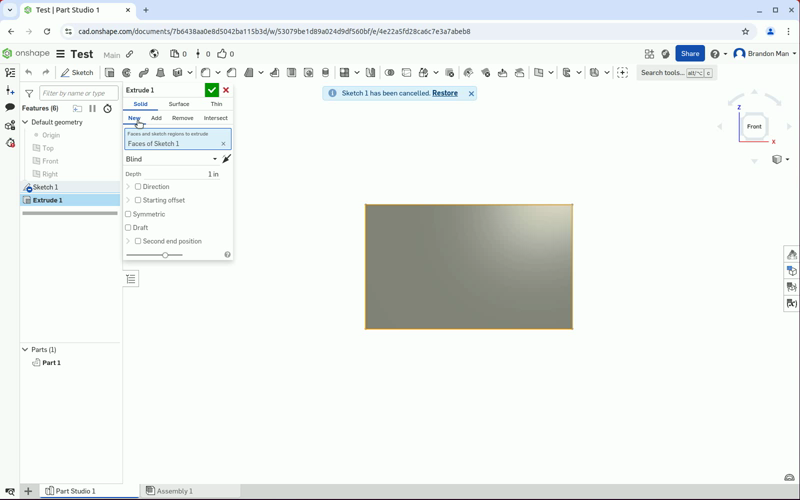
key(tab, 4)
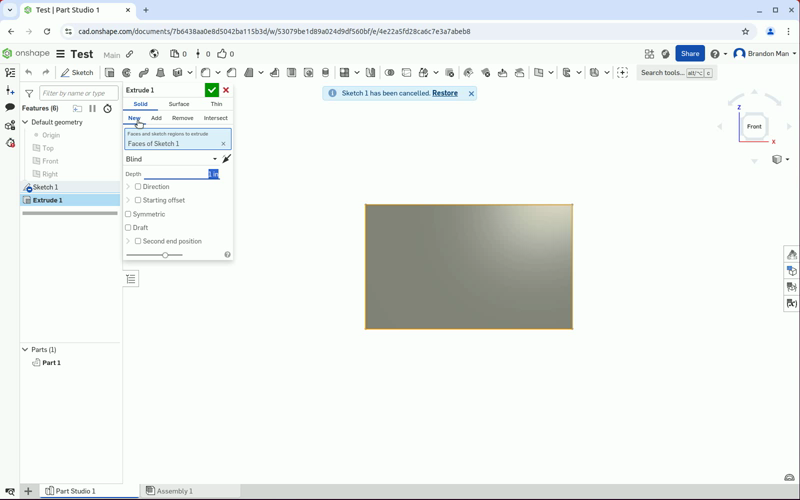
text(2.166)
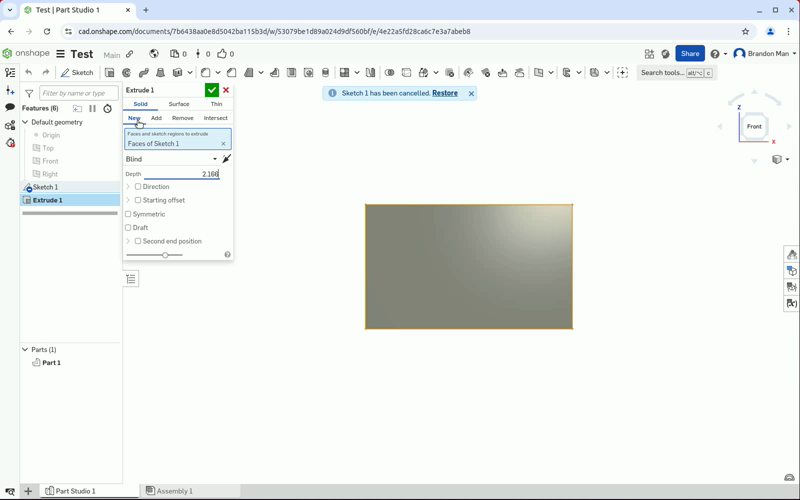
key(enter)
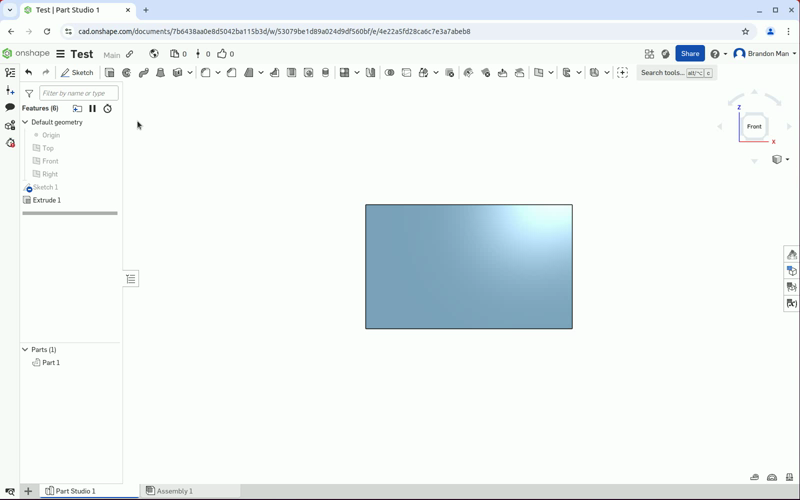
key(shift+h)
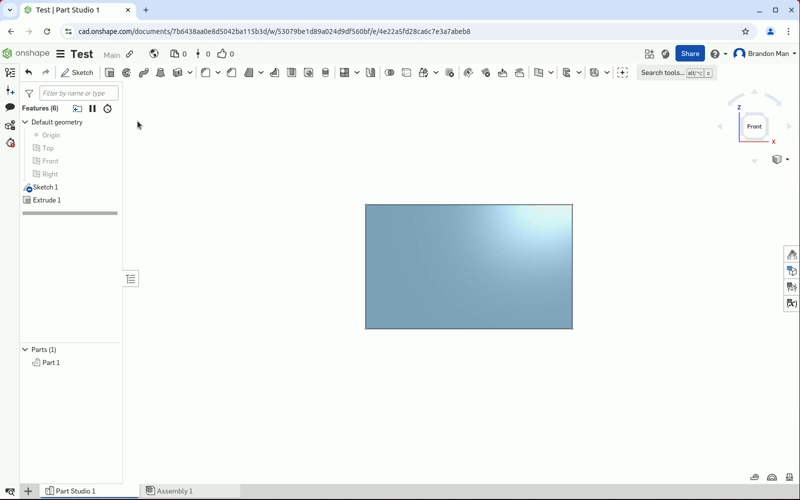
key(shift+h)
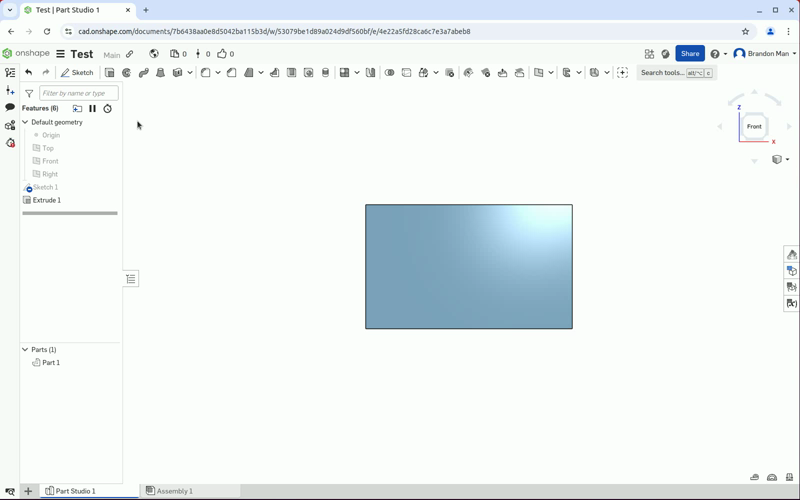
mouse_move(73, 189)
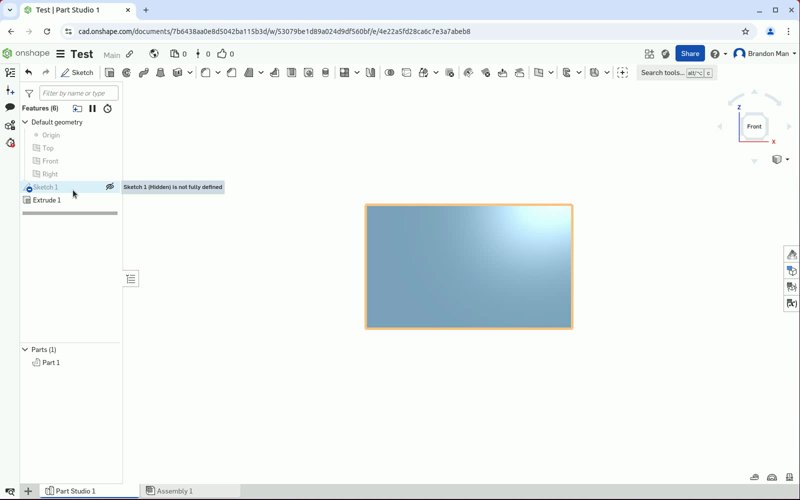
click(73, 189)
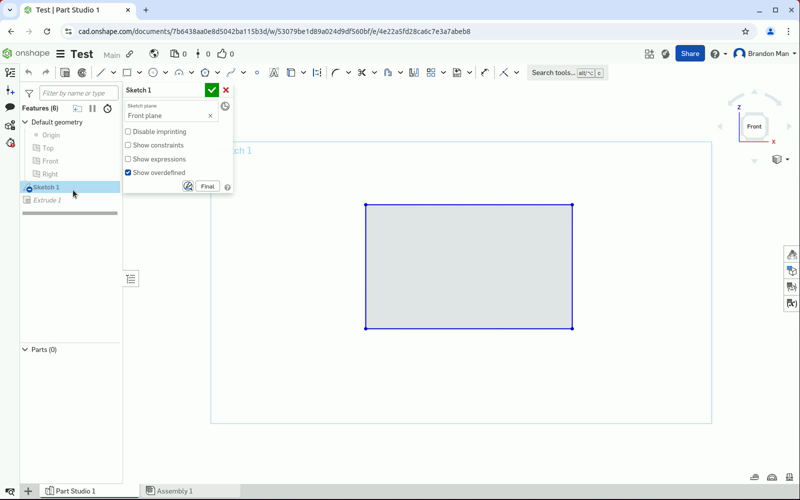
mouse_move(229, 92)
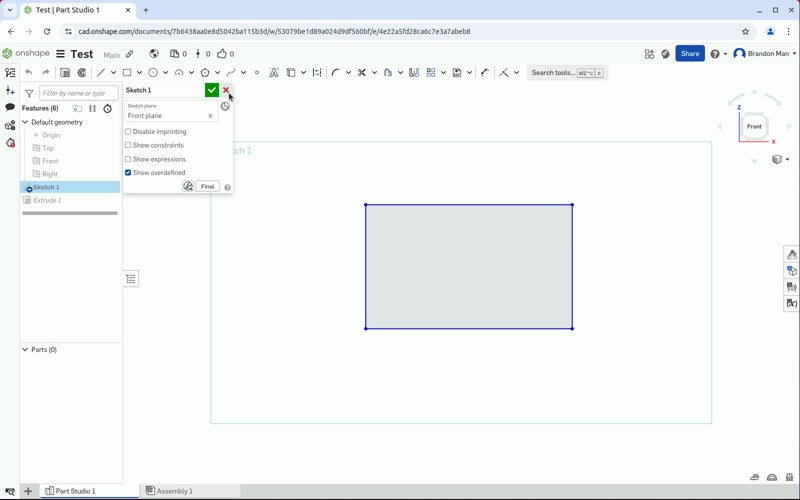
click(229, 92)
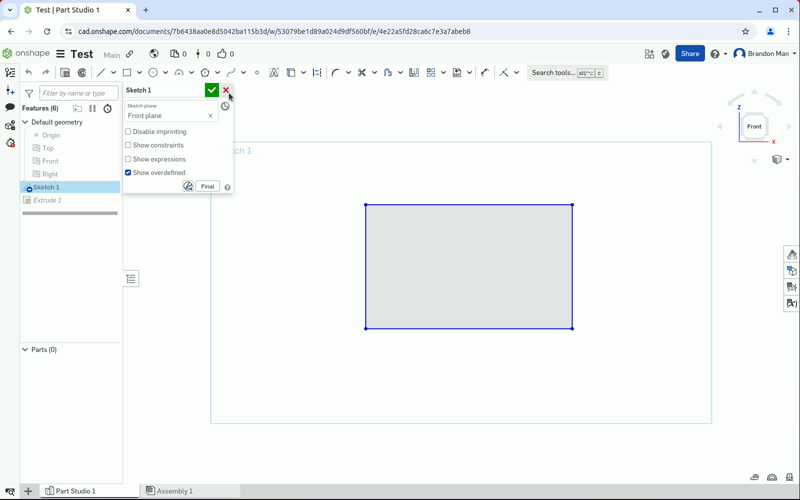
key(shift+s)
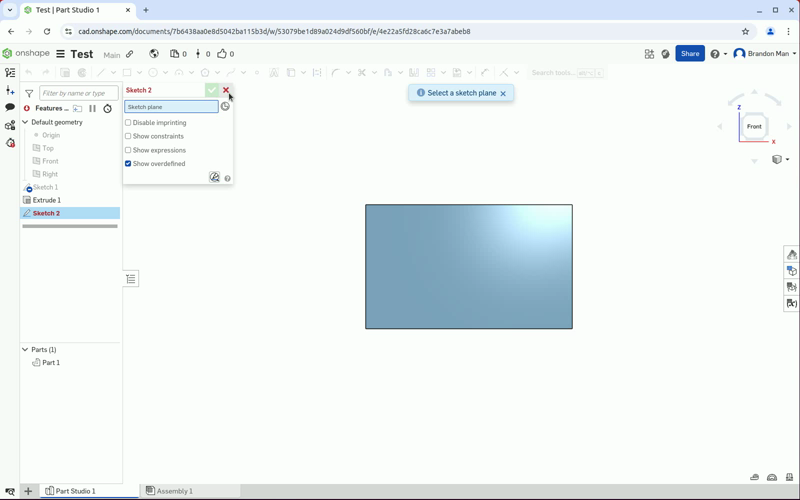
mouse_move(73, 163)
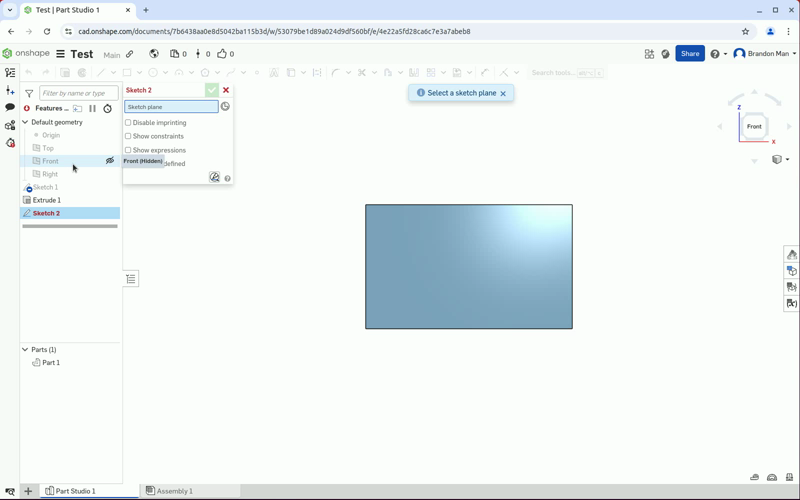
click(73, 163)
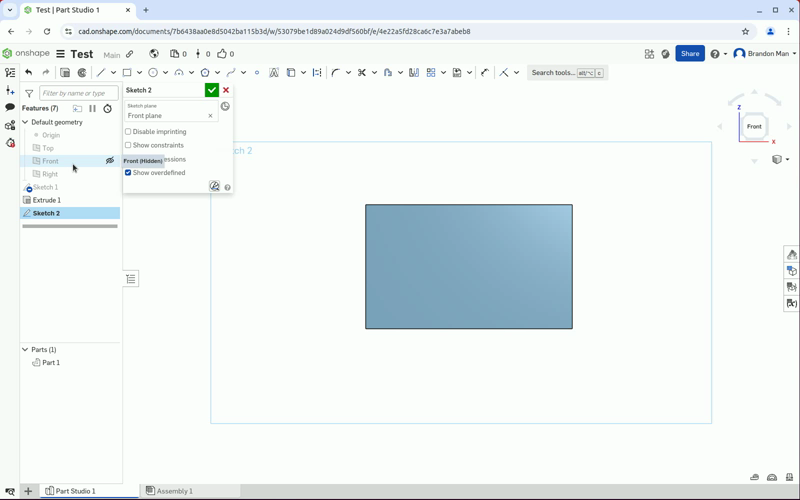
mouse_move(73, 352)
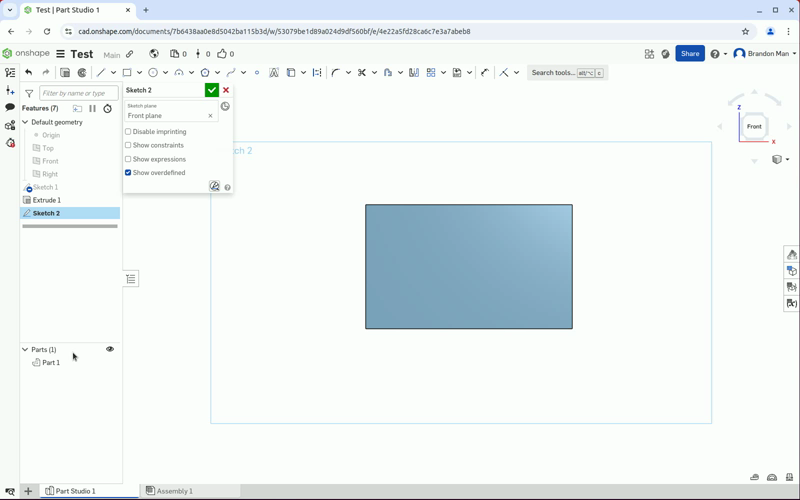
key(y)
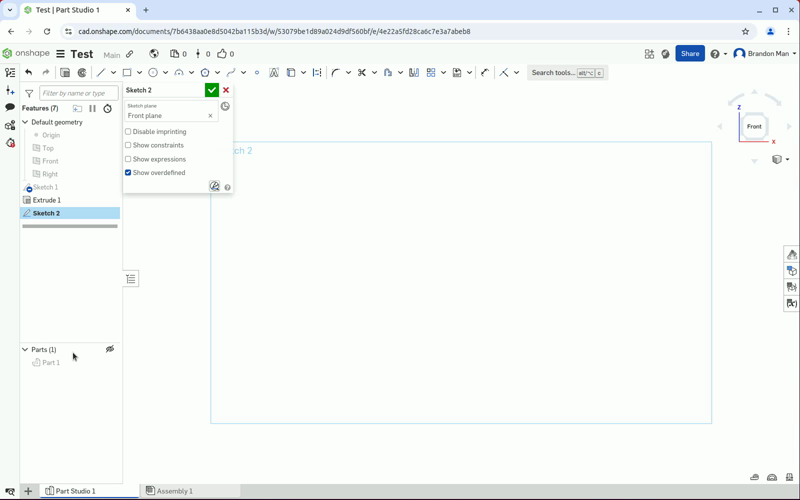
key(l)
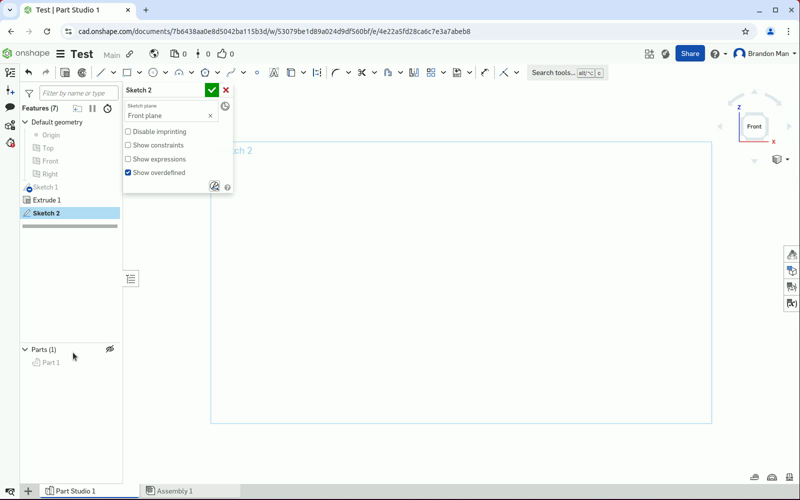
key_down(shift)
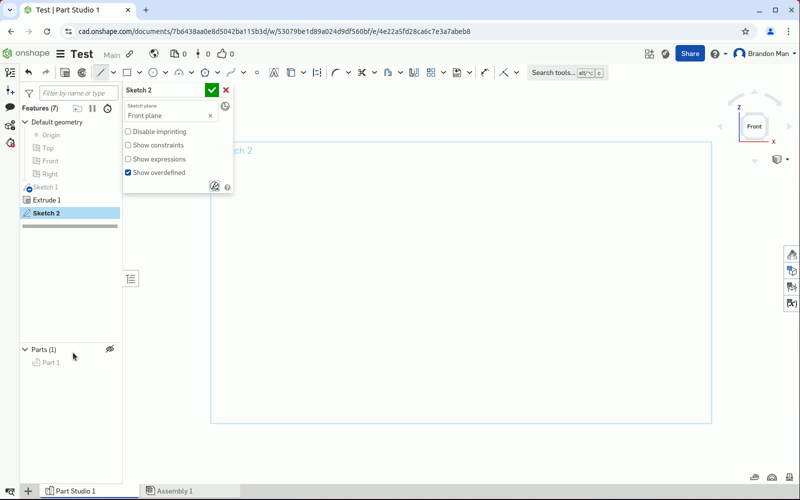
mouse_move(378, 315)
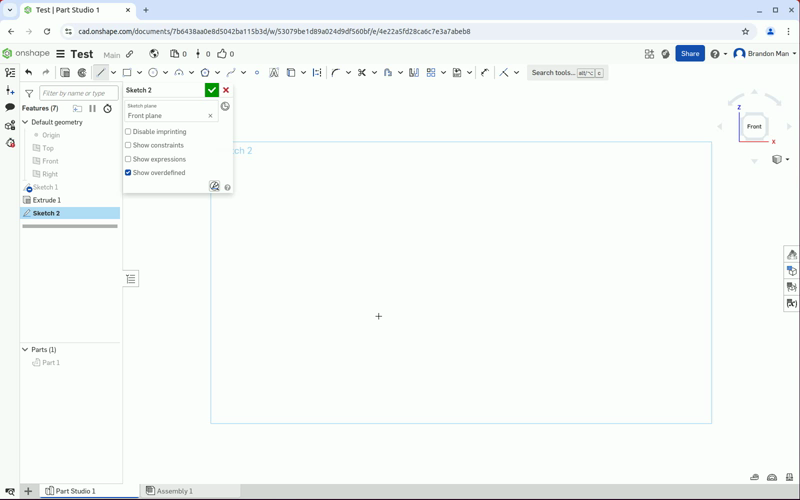
click(378, 315)
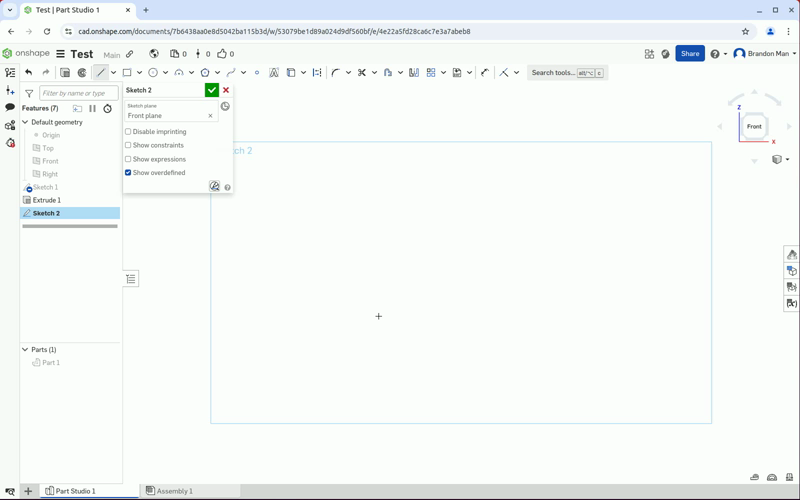
key_up(shift)
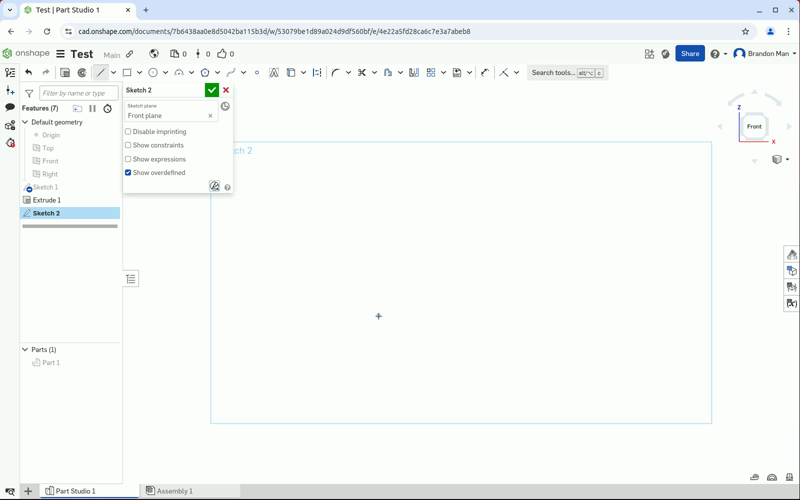
key_down(shift)
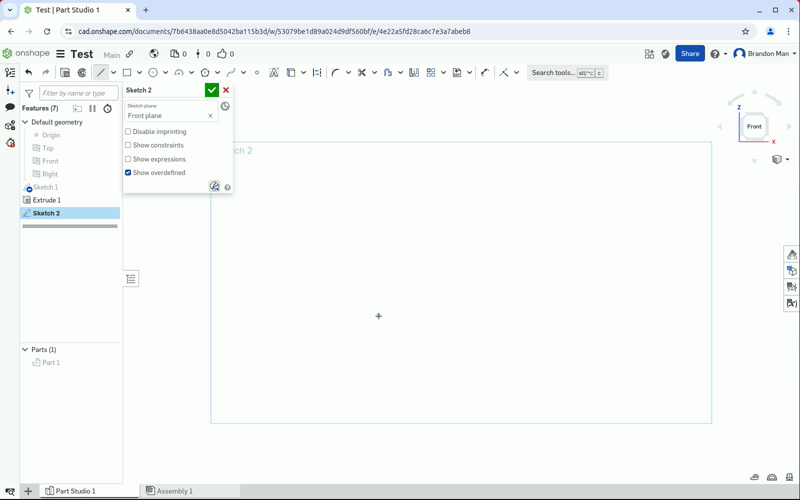
mouse_move(559, 315)
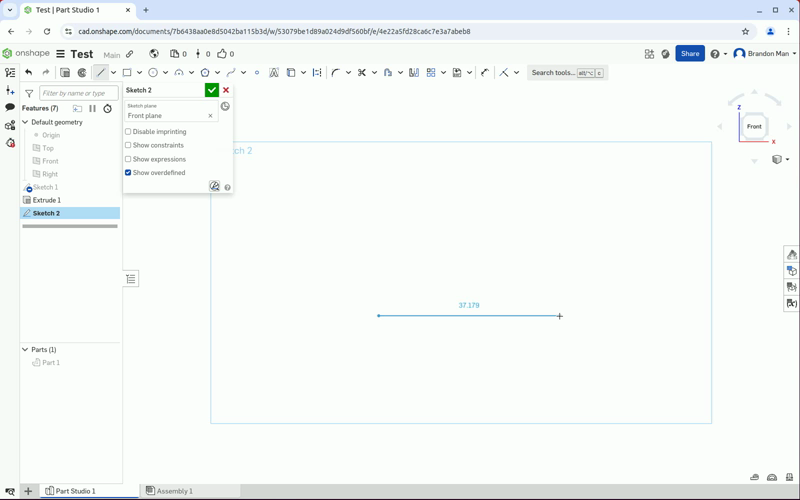
click(559, 315)
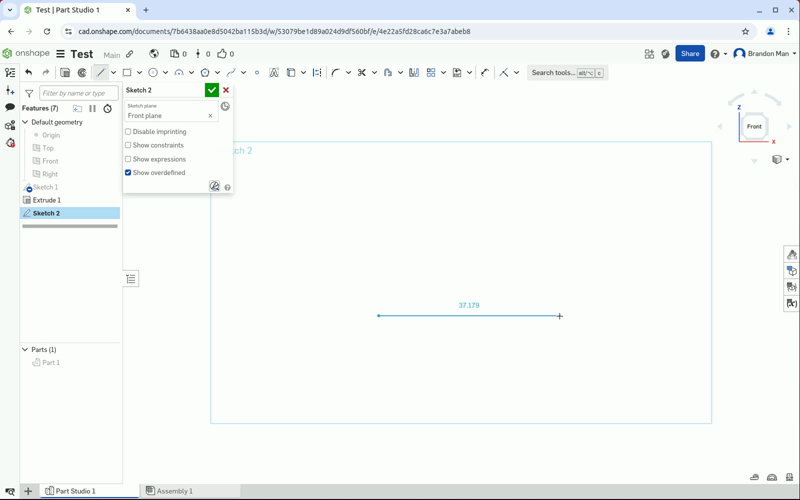
key_up(shift)
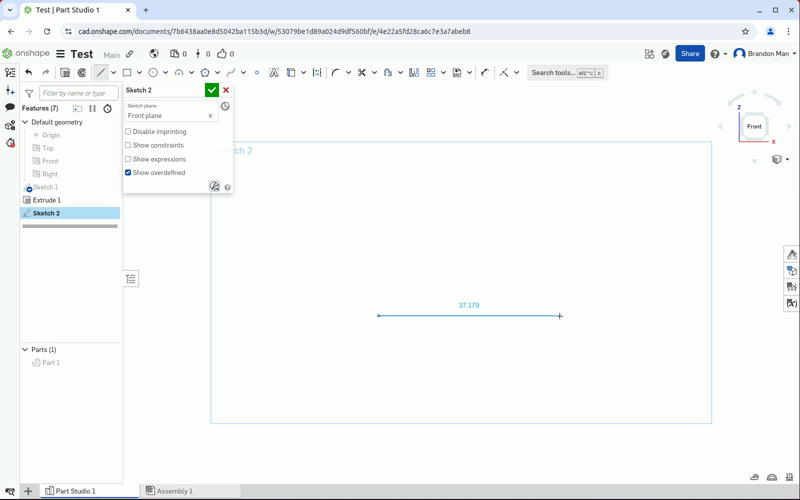
key_down(shift)
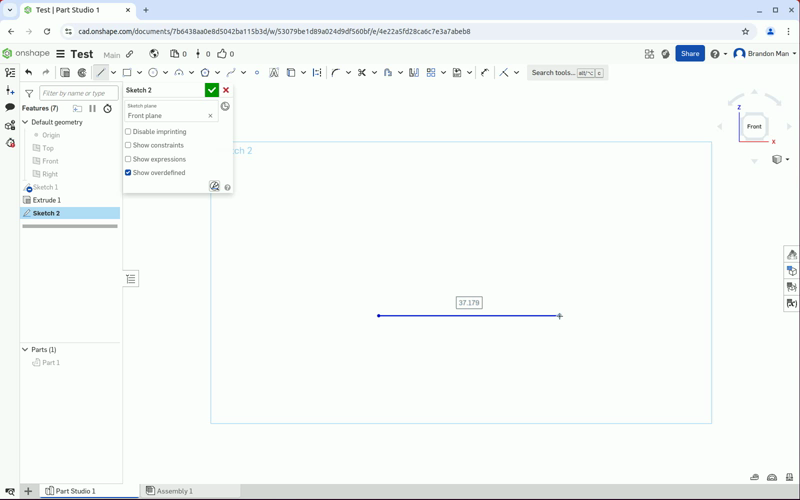
mouse_move(559, 218)
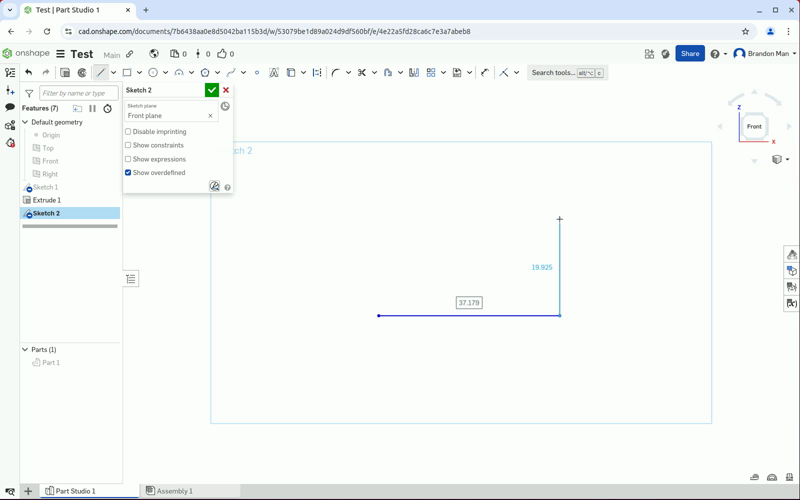
click(559, 218)
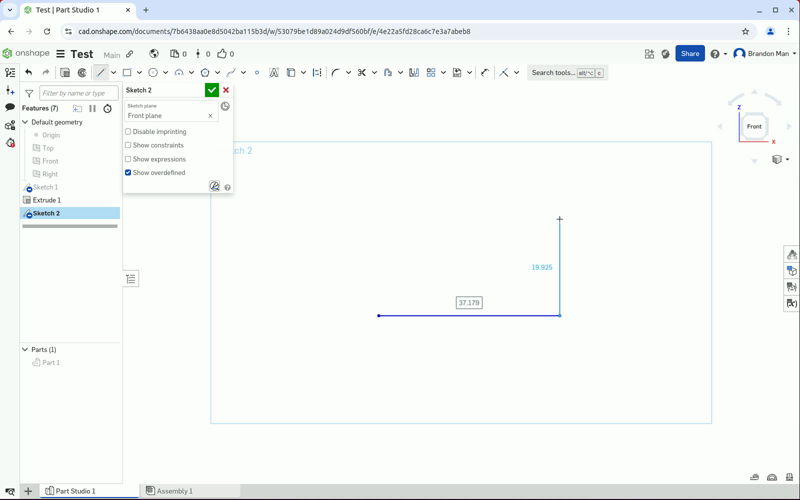
key_up(shift)
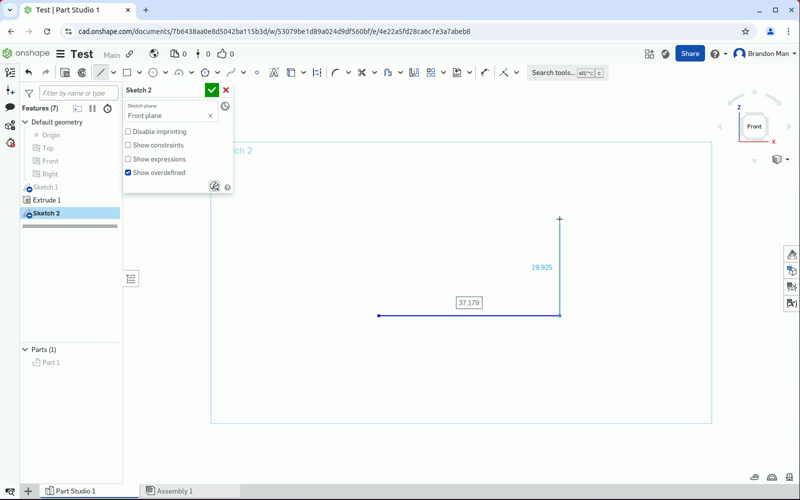
key_down(shift)
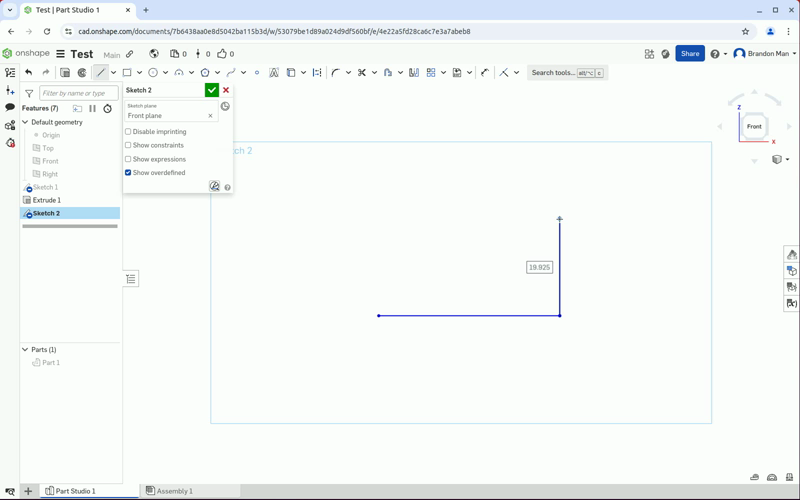
mouse_move(378, 218)
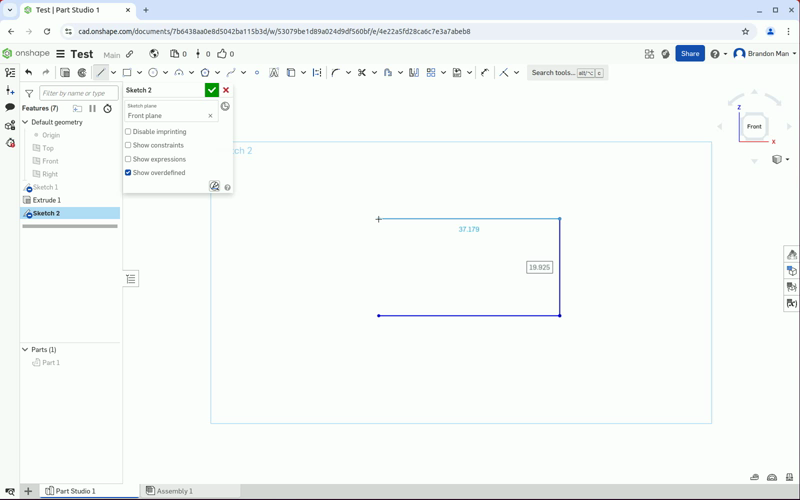
click(378, 218)
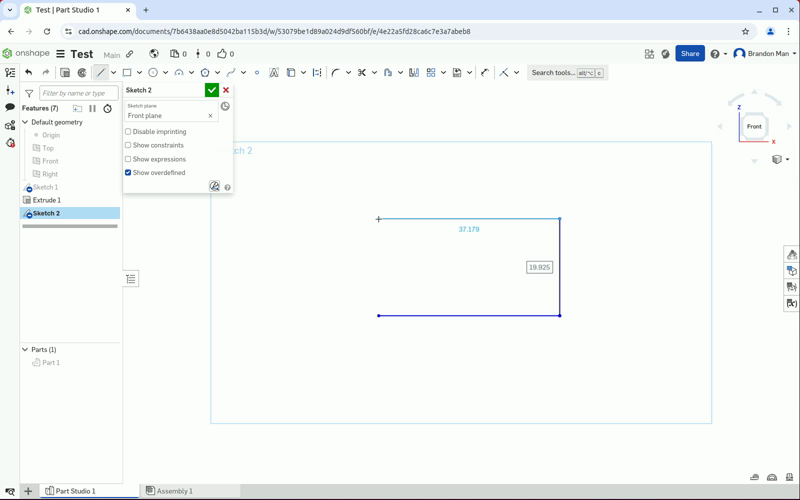
key_up(shift)
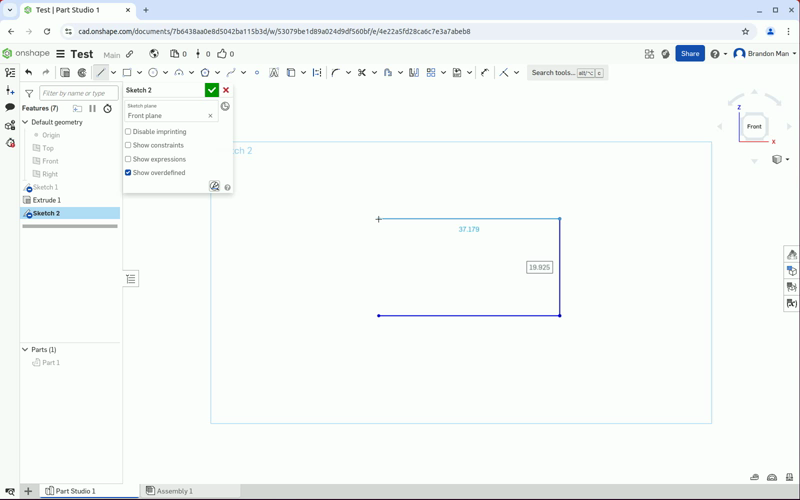
key_down(shift)
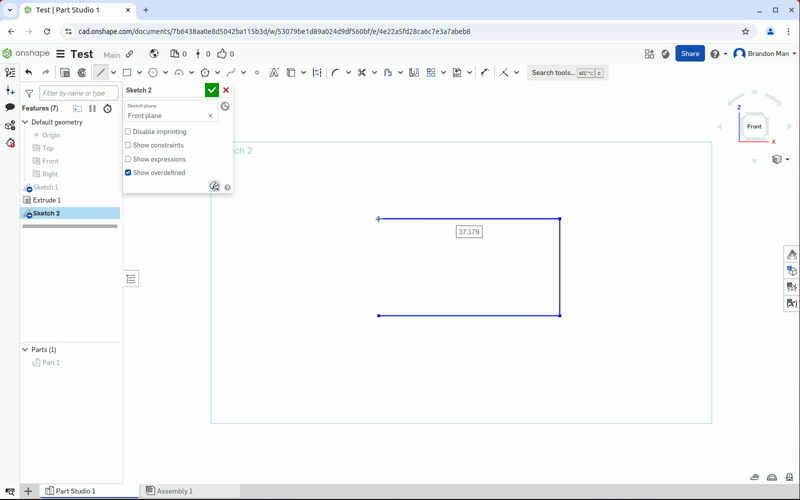
mouse_move(378, 315)
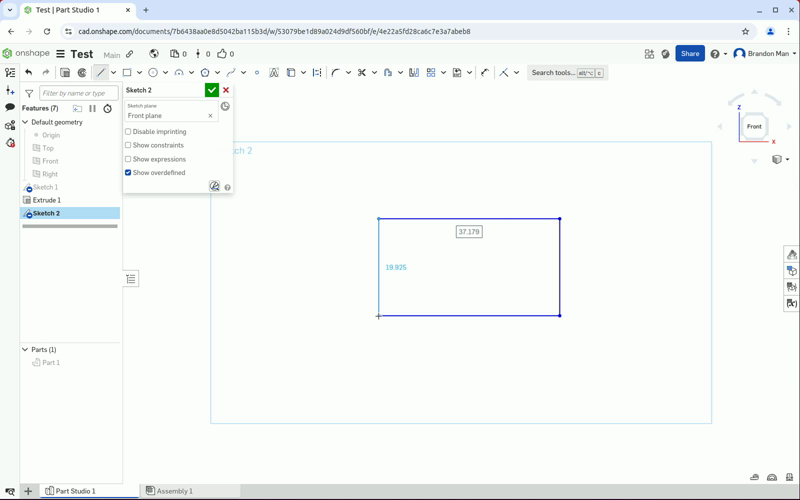
key_up(shift)
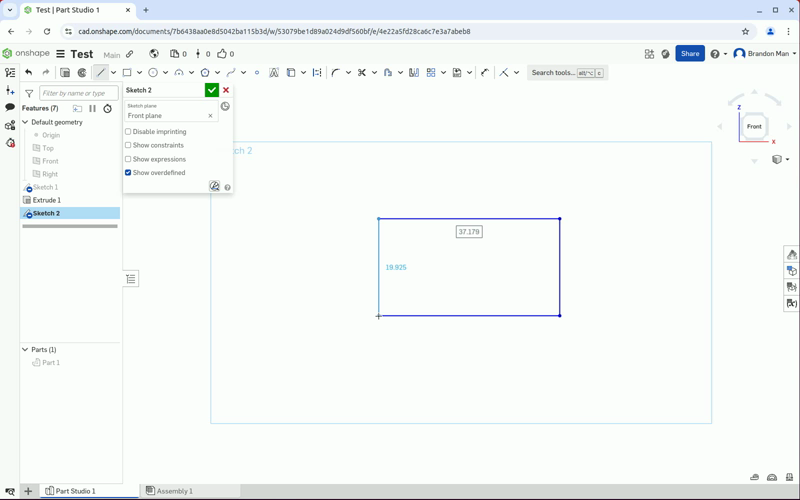
click(378, 315)
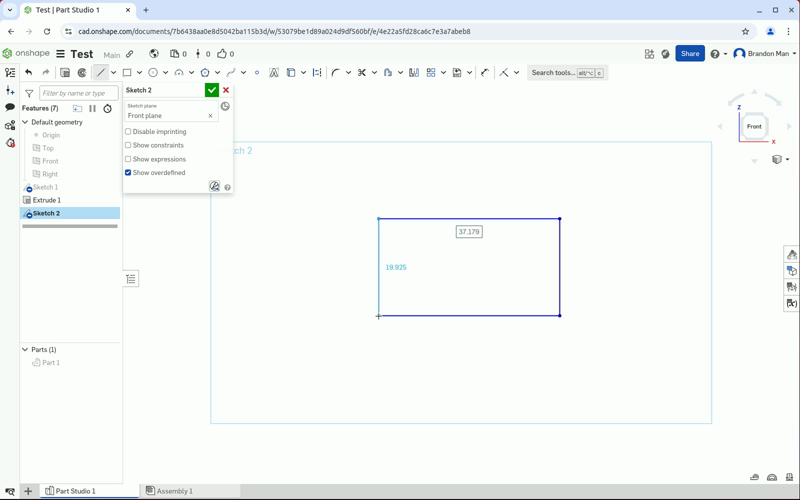
key(esc)
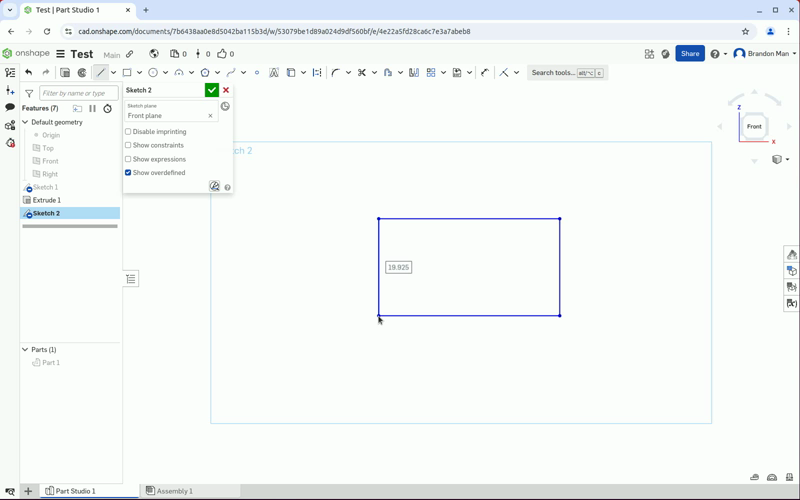
mouse_move(474, 278)
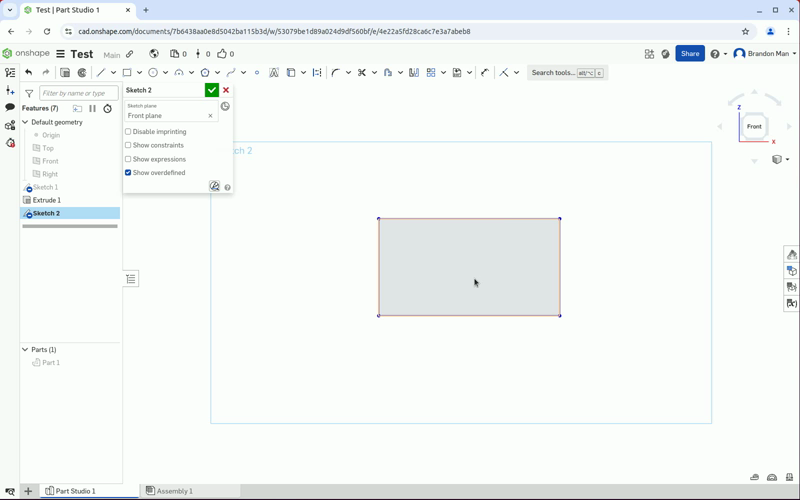
click(474, 278)
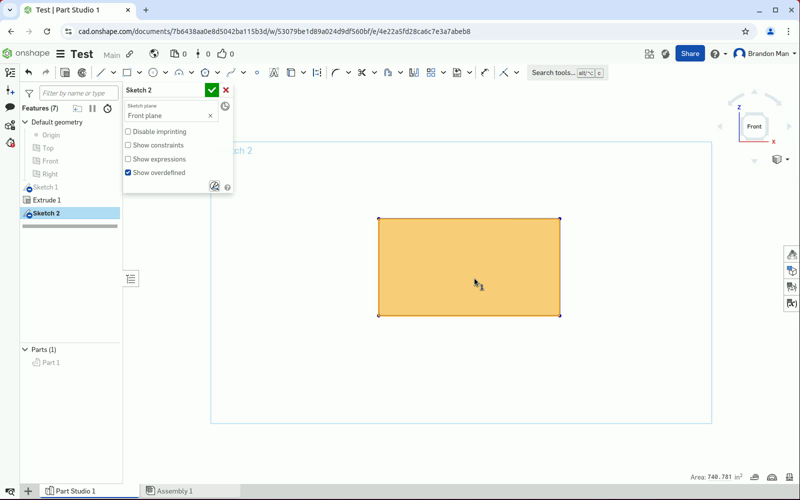
mouse_move(73, 352)
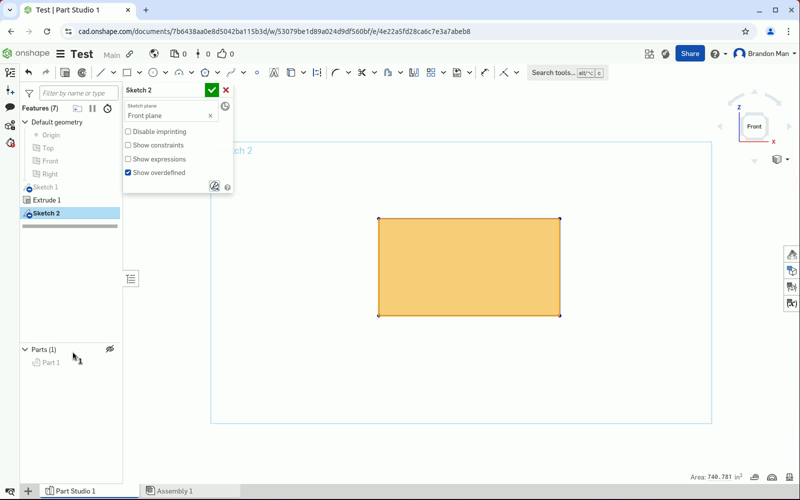
key(shift+y)
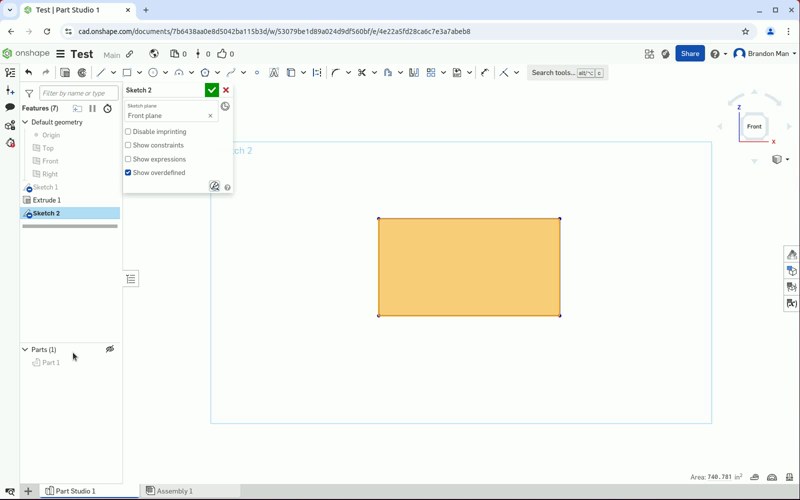
key(shift+e)
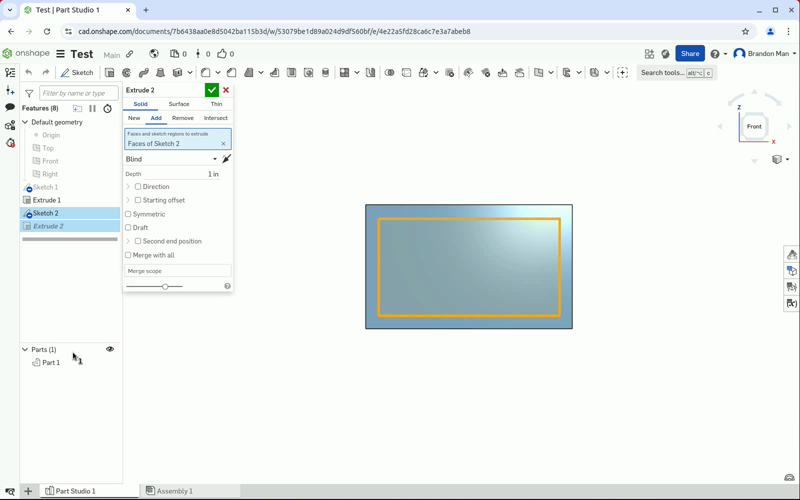
mouse_move(143, 106)
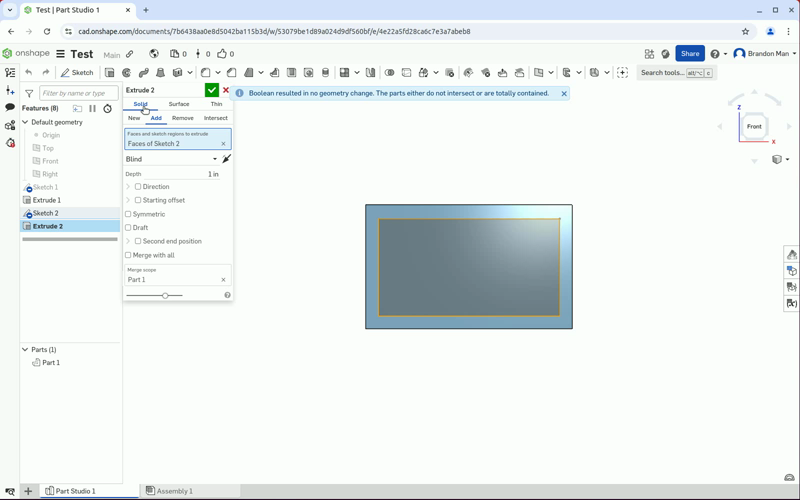
click(143, 106)
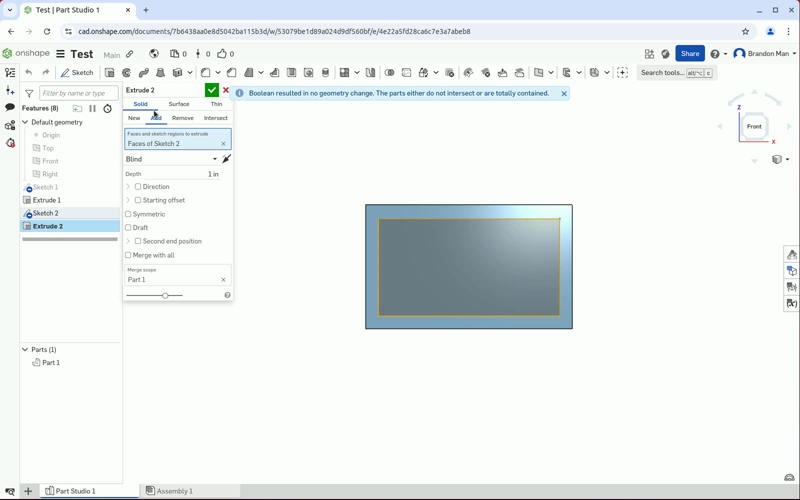
mouse_move(186, 120)
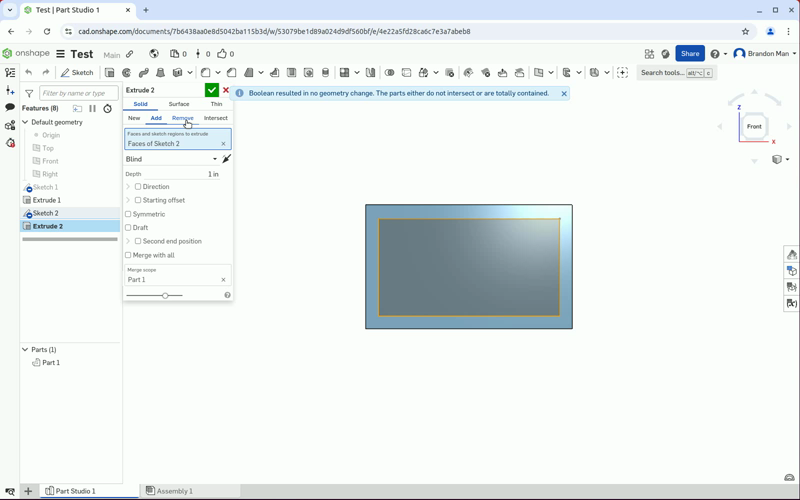
click(186, 120)
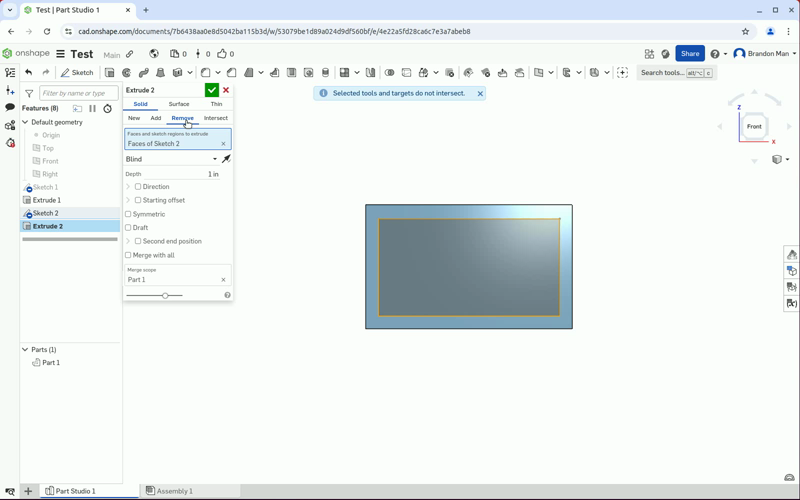
key(tab, 4)
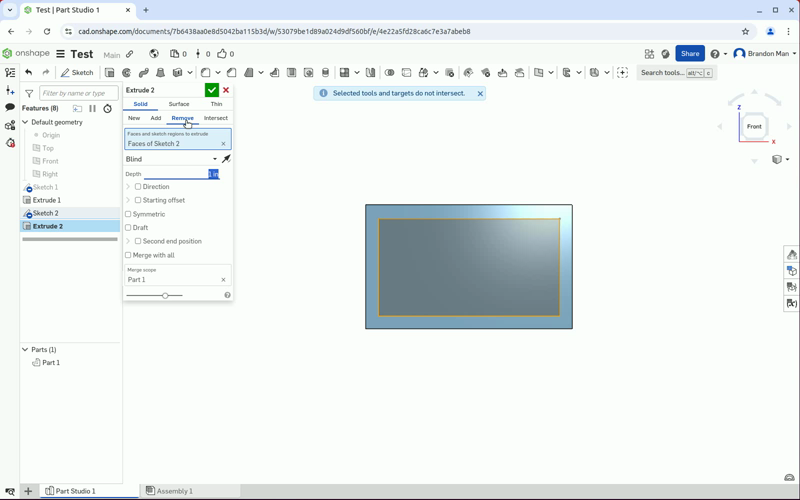
text(-0.963)
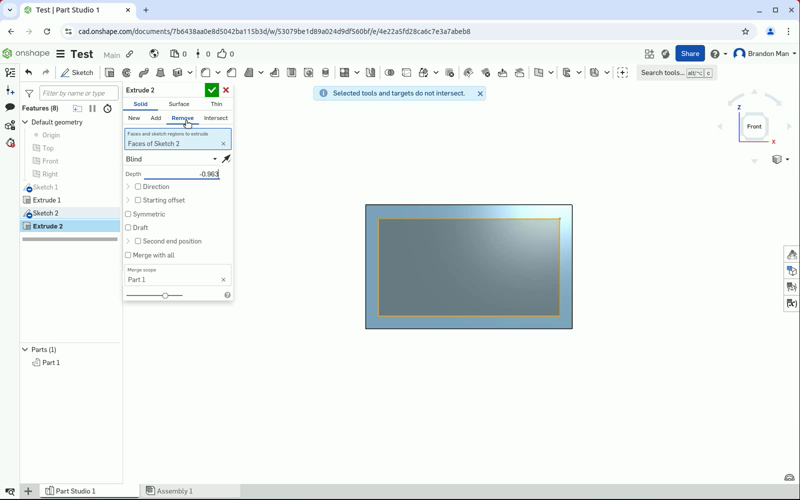
key(tab, 6)
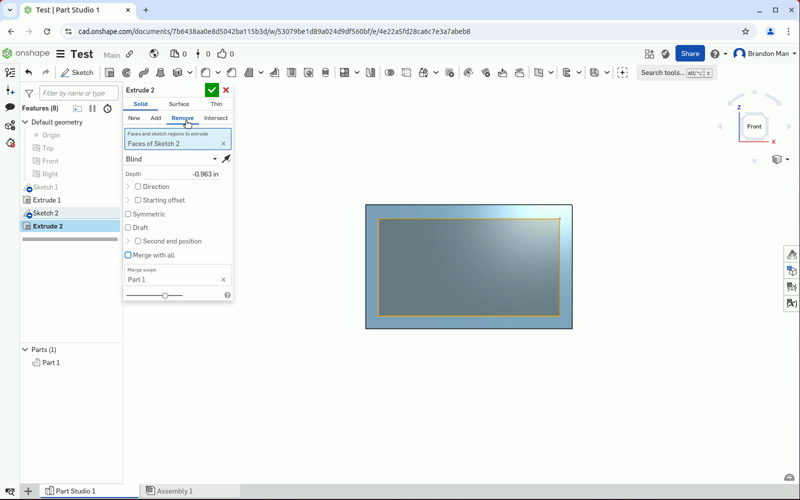
key(space)
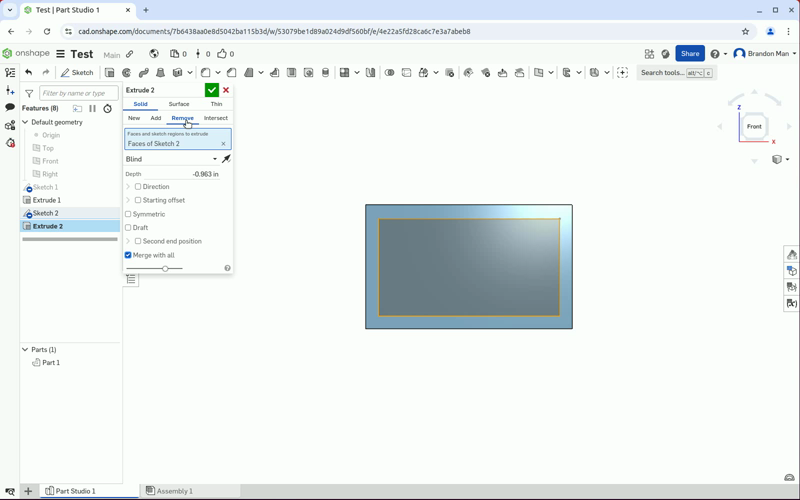
key(enter)
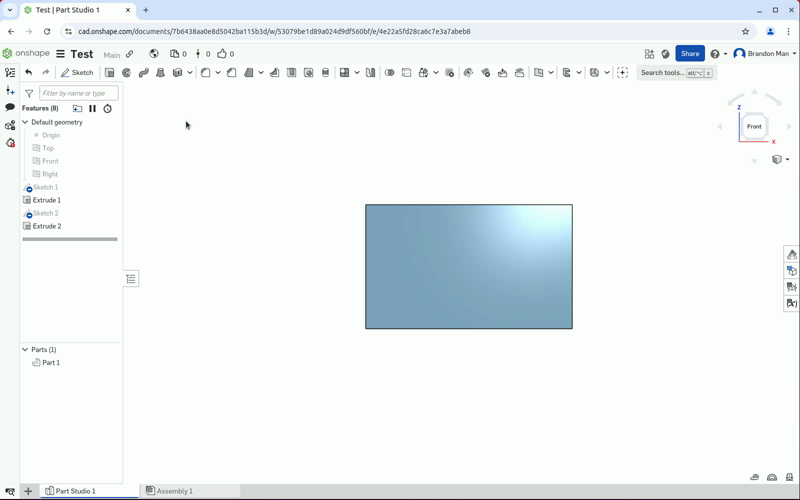
key(shift+h)
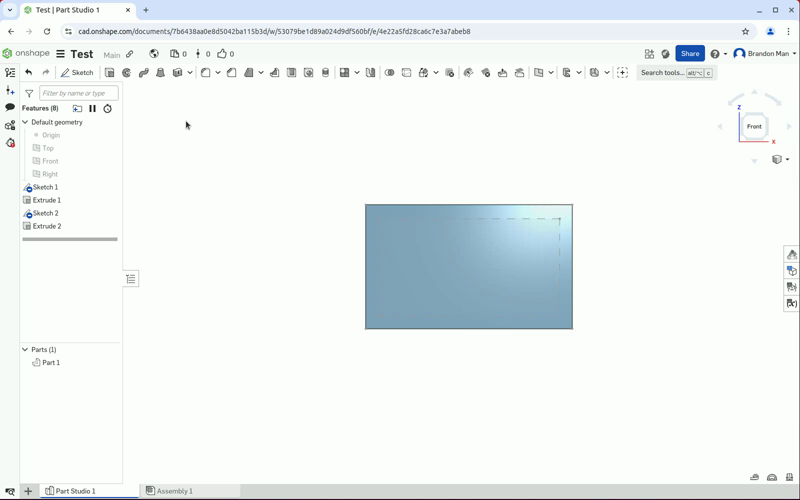
key(shift+h)
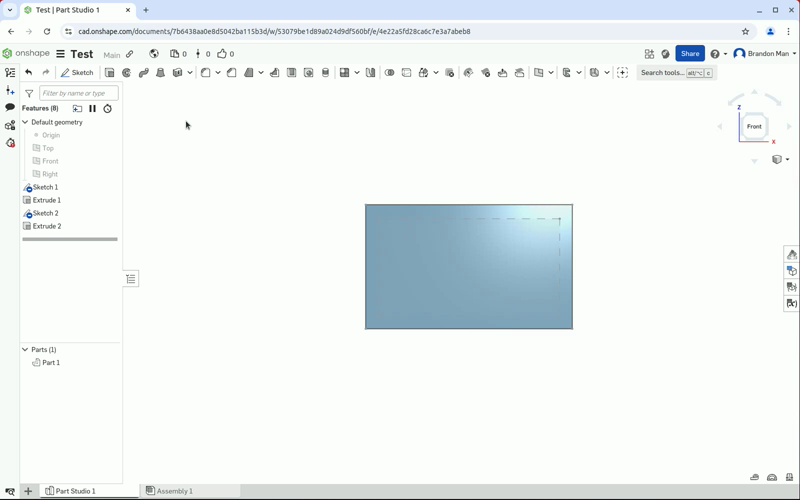
key(shift+7)
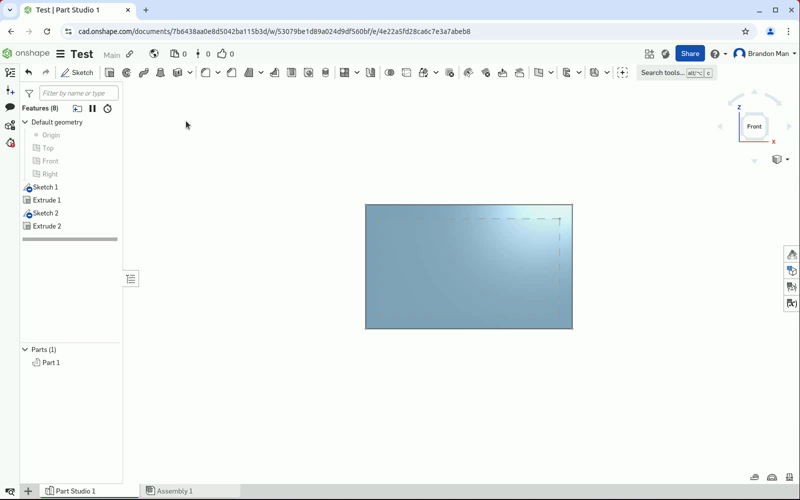
key(left, 2)
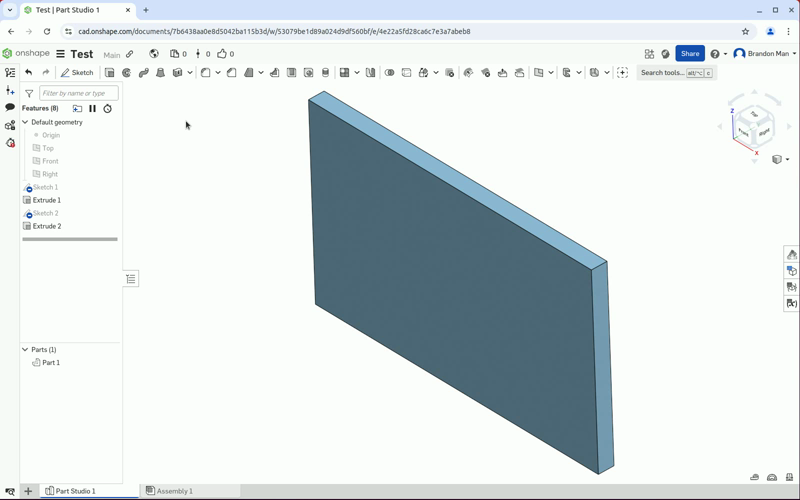
key(down, 2)
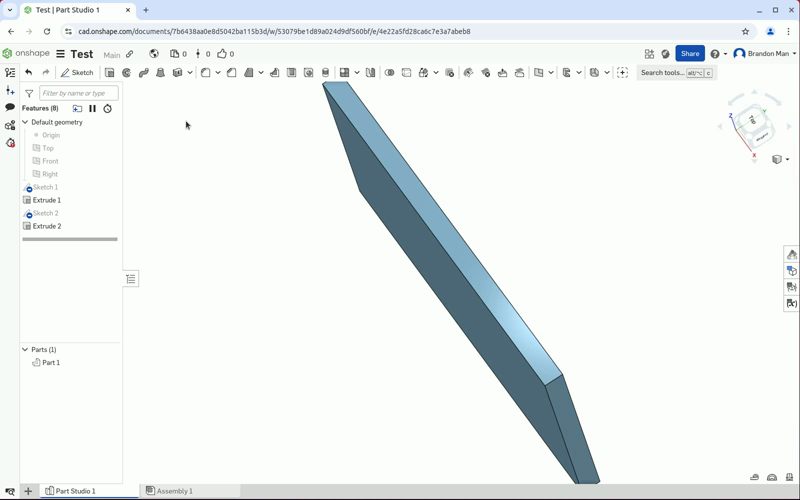
key(up, 2)
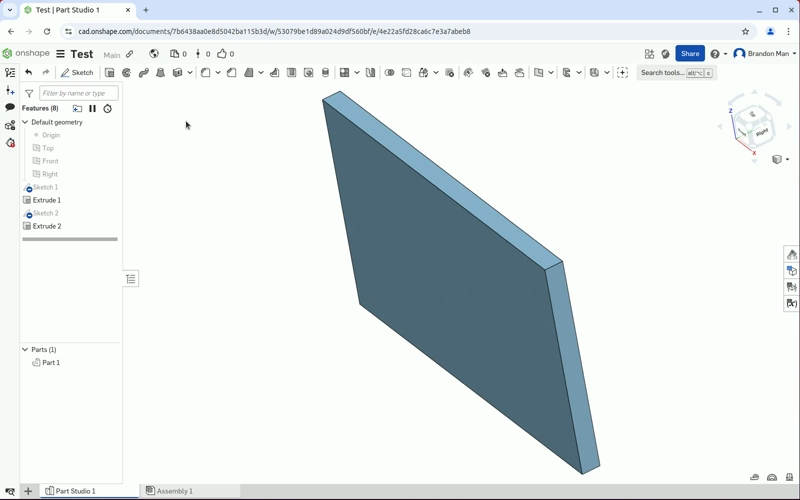
key(right, 2)
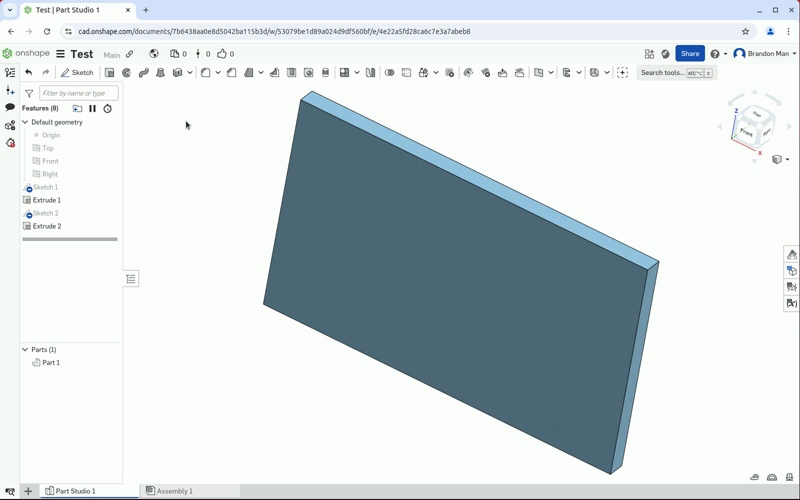
mouse_move(73, 189)
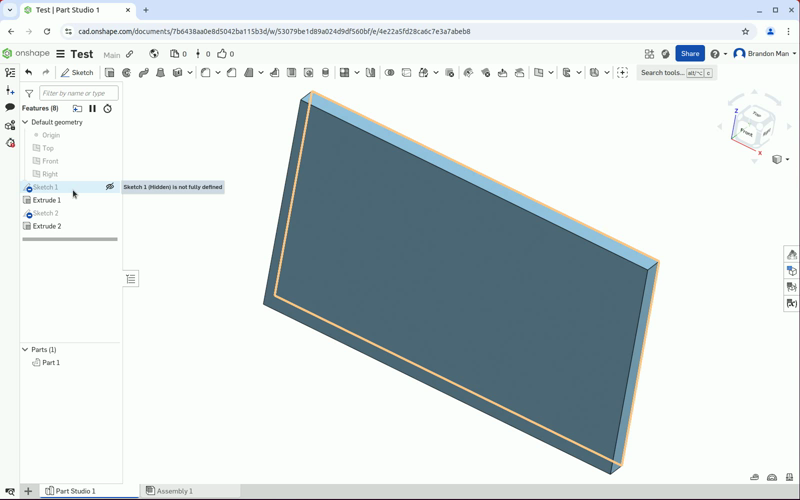
click(73, 189)